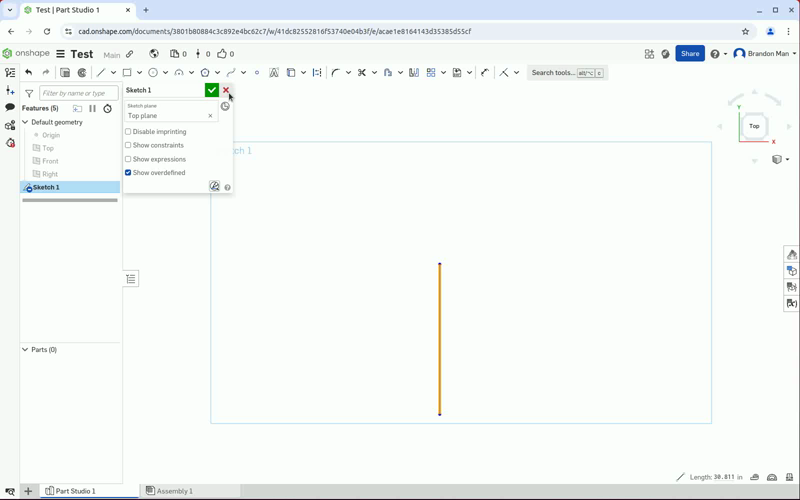
key(shift+h)
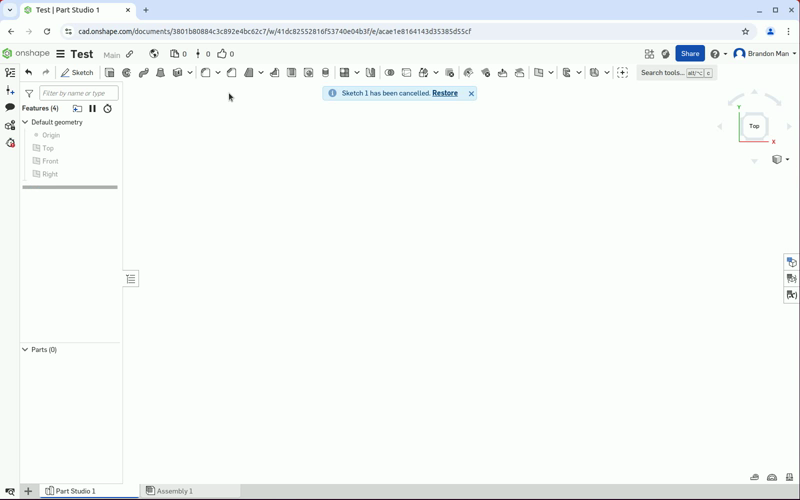
mouse_move(73, 352)
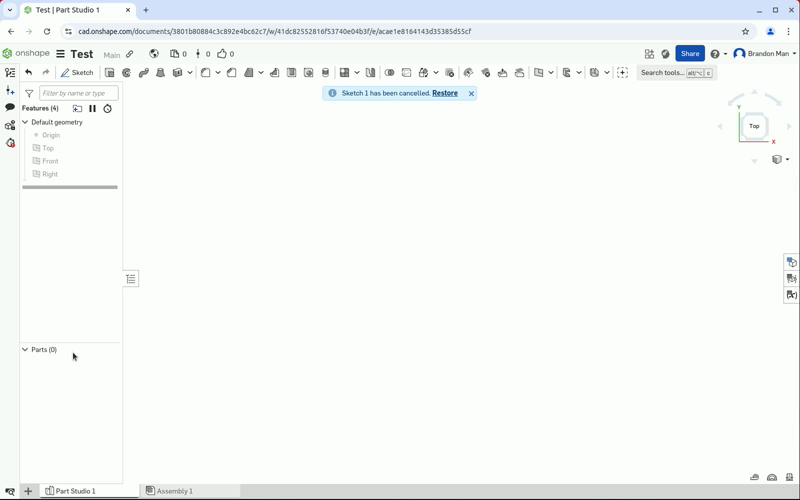
key(y)
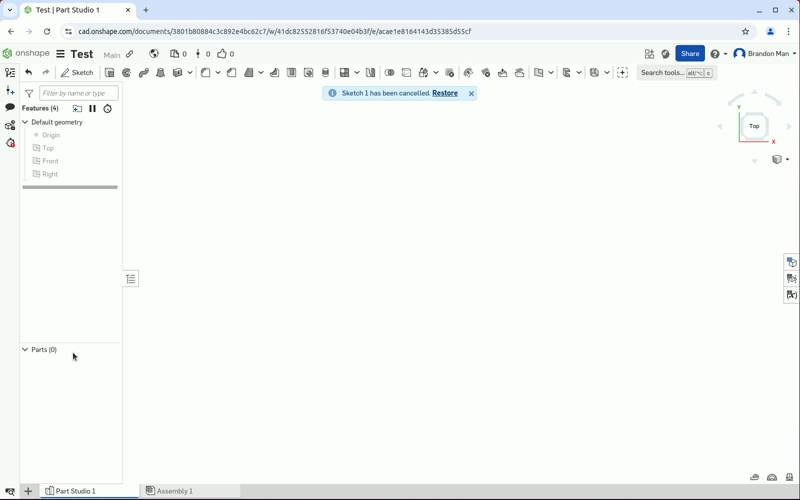
key(shift+p)
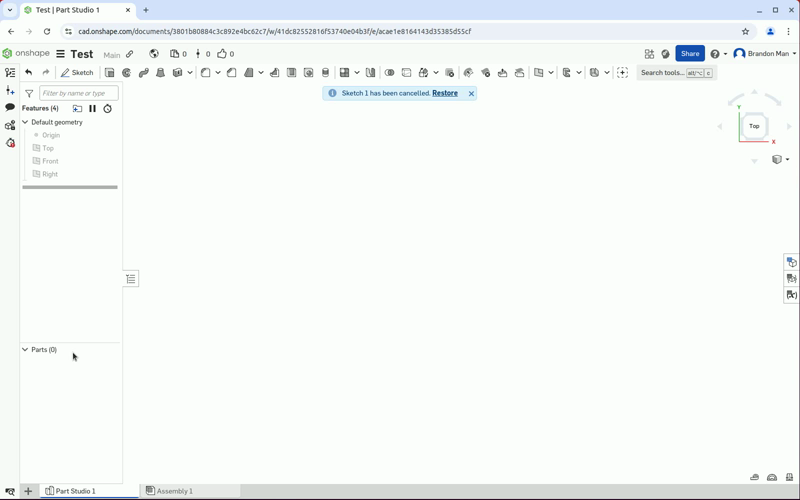
key(space)
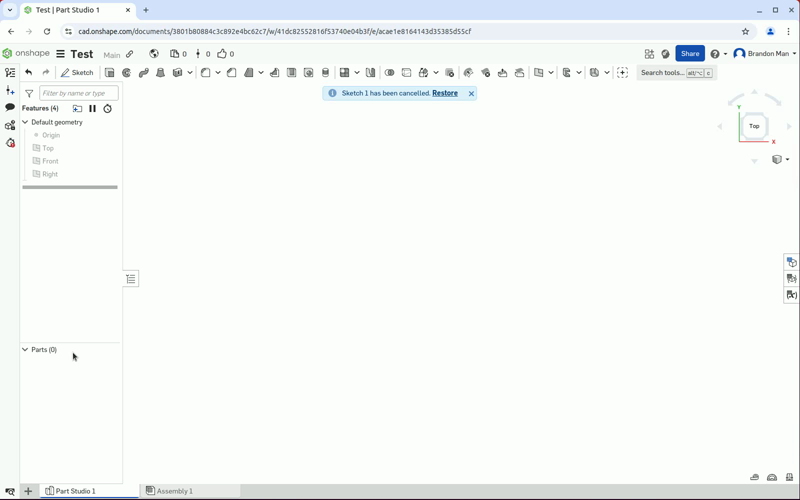
key_down(shift)
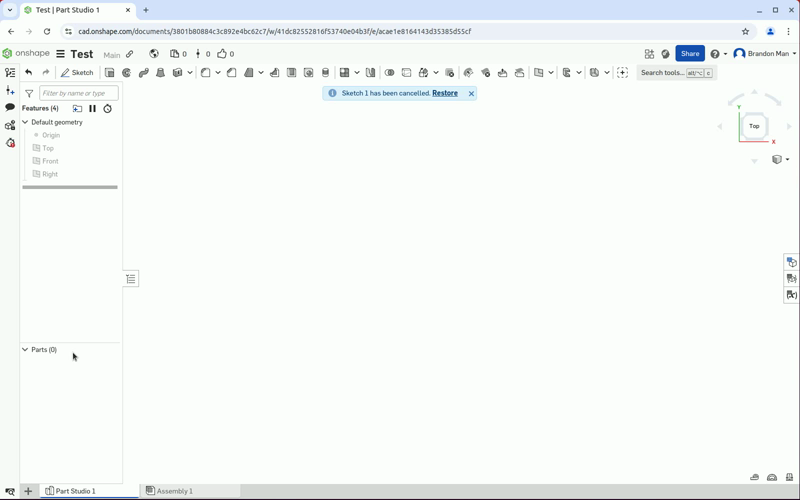
key(up)
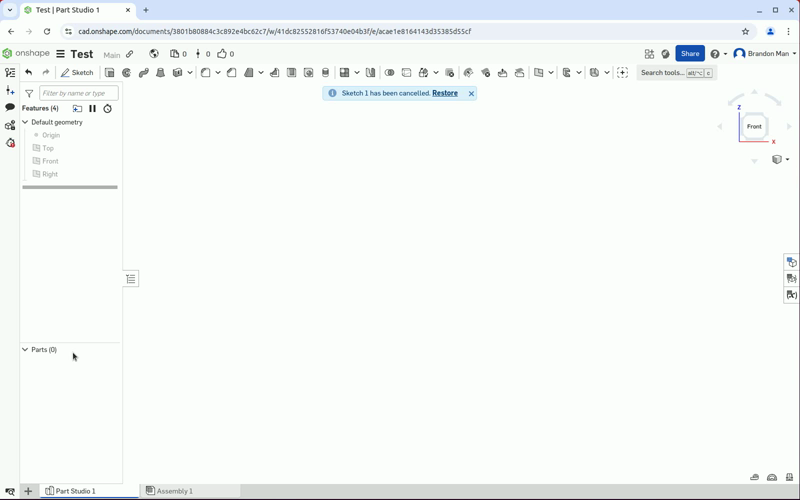
key_up(shift)
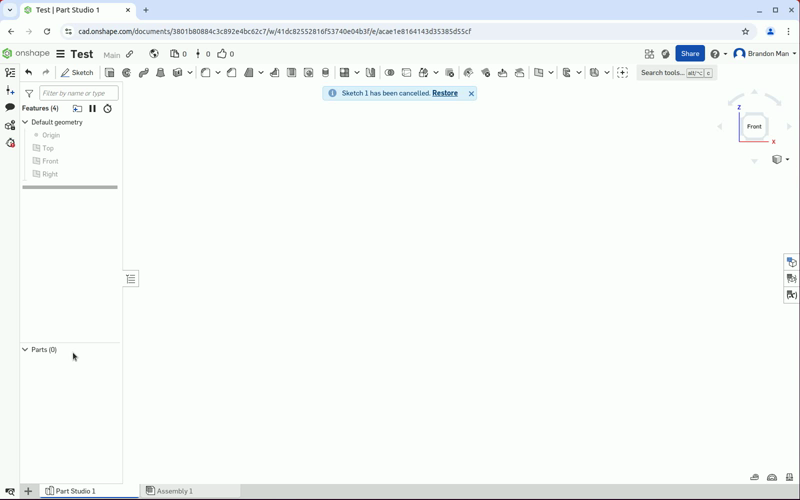
mouse_move(73, 352)
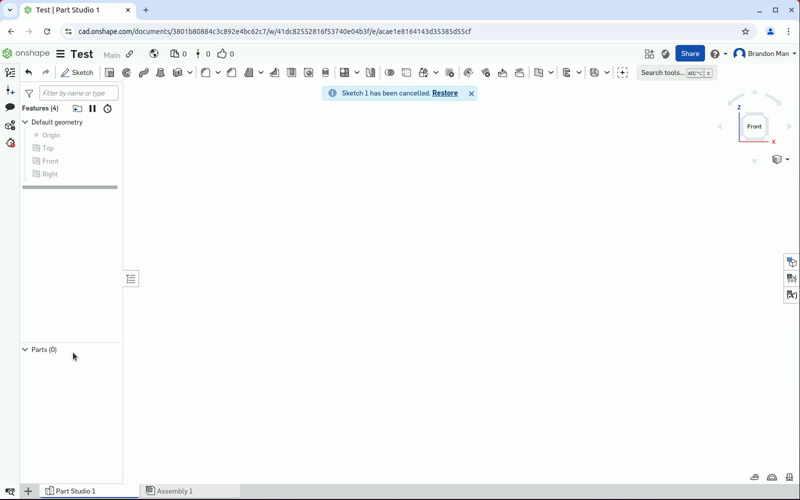
key(shift+y)
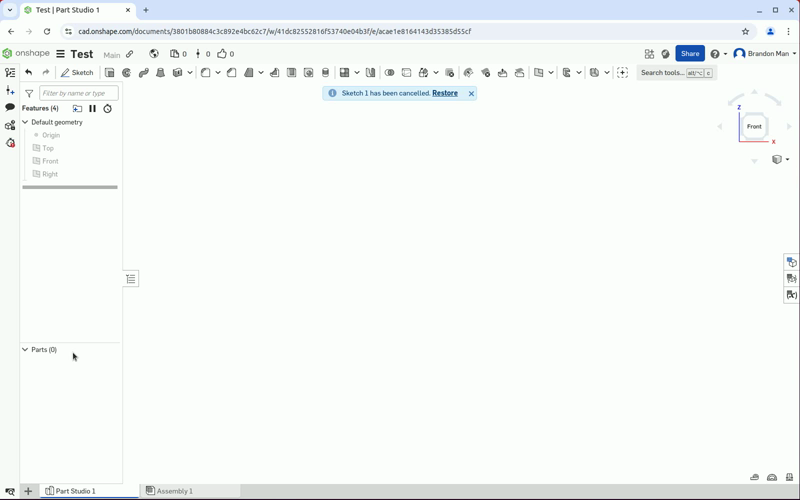
key(shift+s)
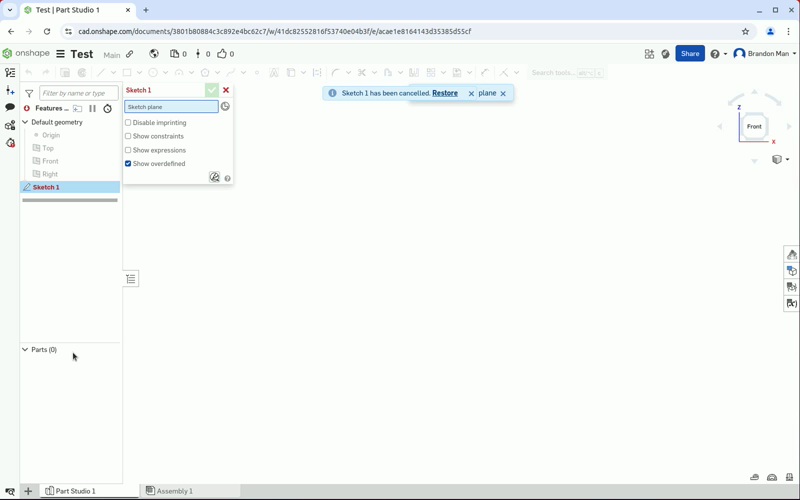
mouse_move(73, 163)
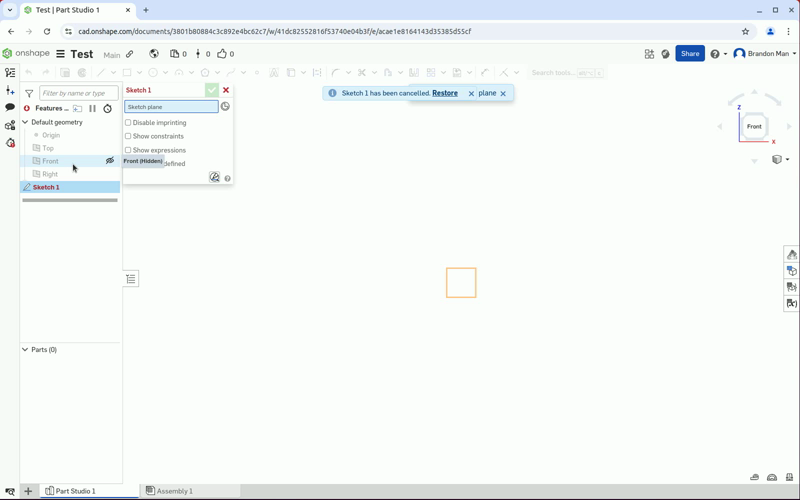
click(73, 163)
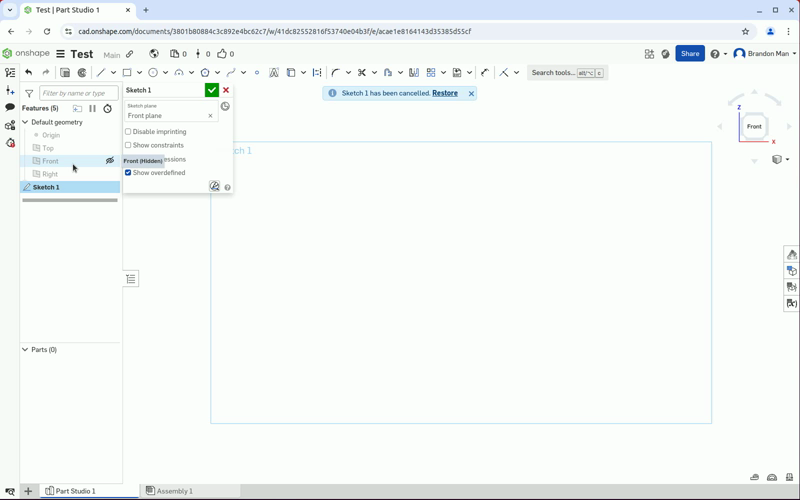
mouse_move(73, 352)
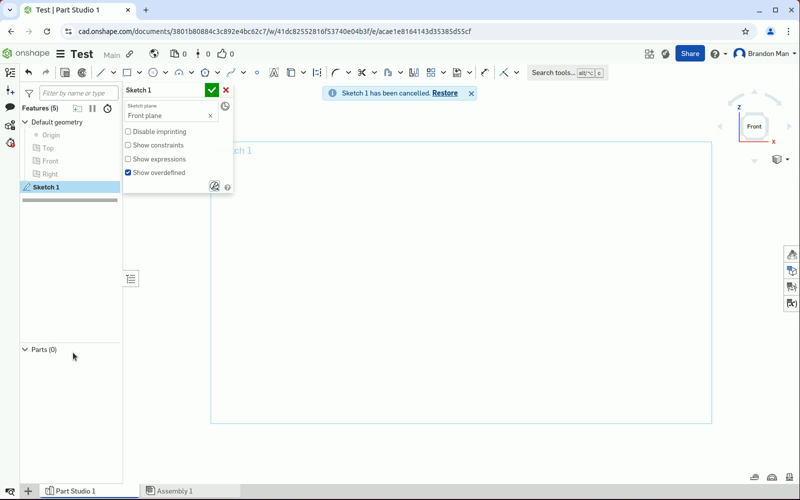
key(y)
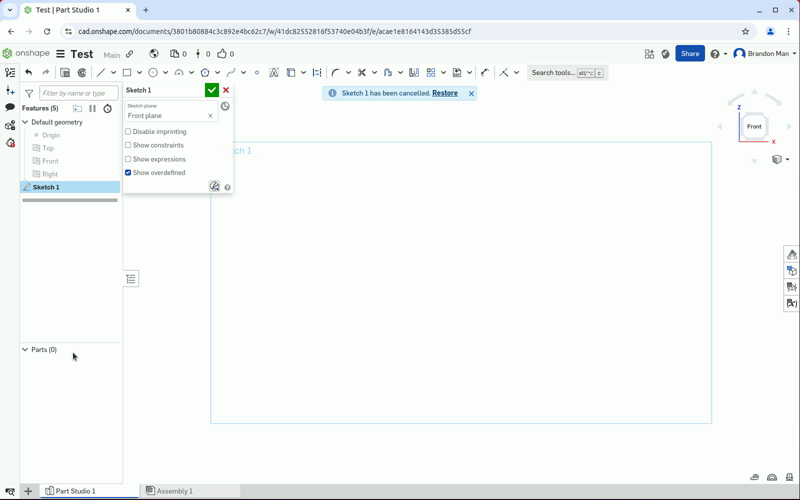
key(l)
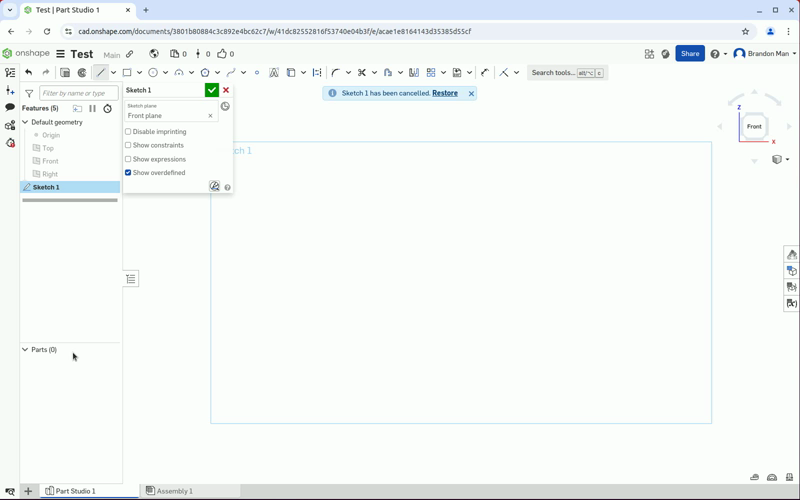
key_down(shift)
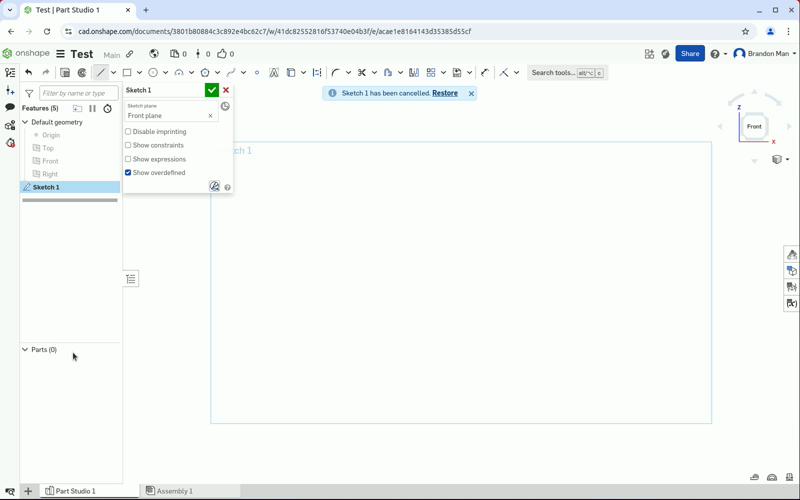
mouse_move(460, 282)
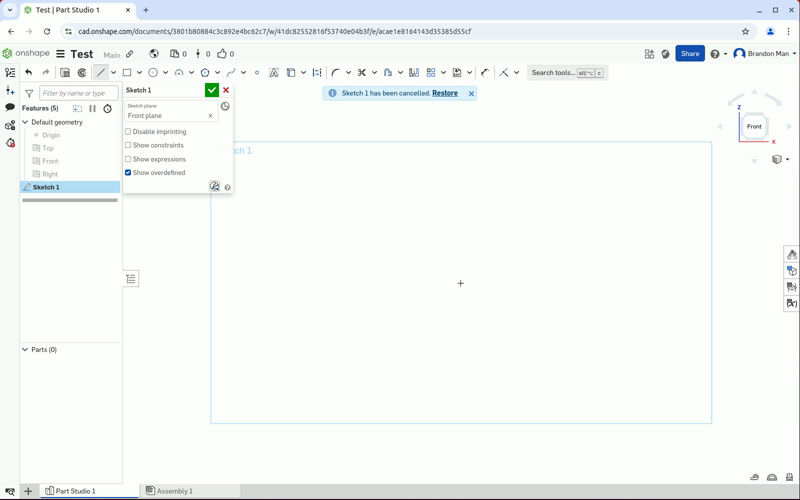
click(460, 282)
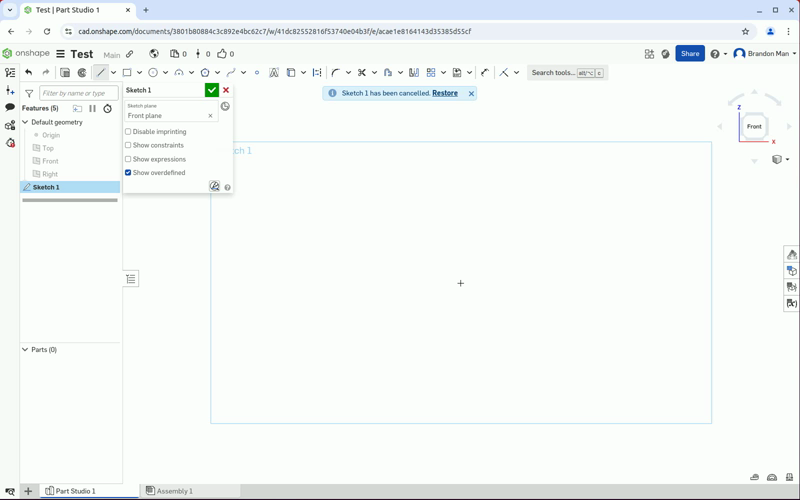
key_up(shift)
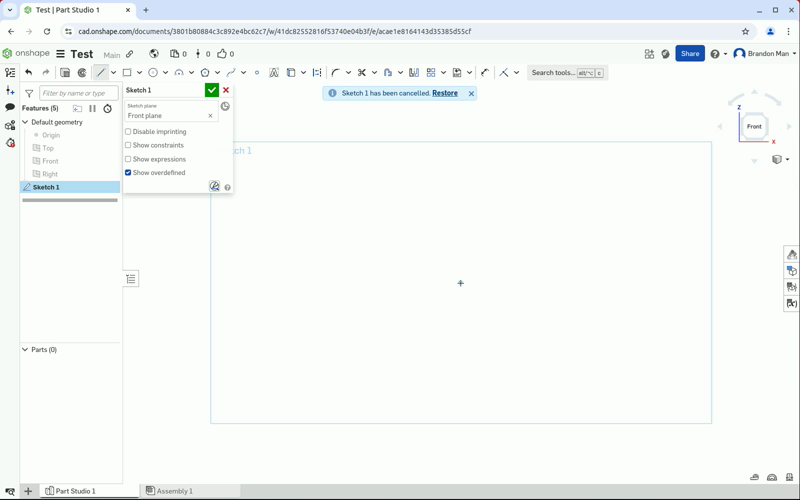
key_down(shift)
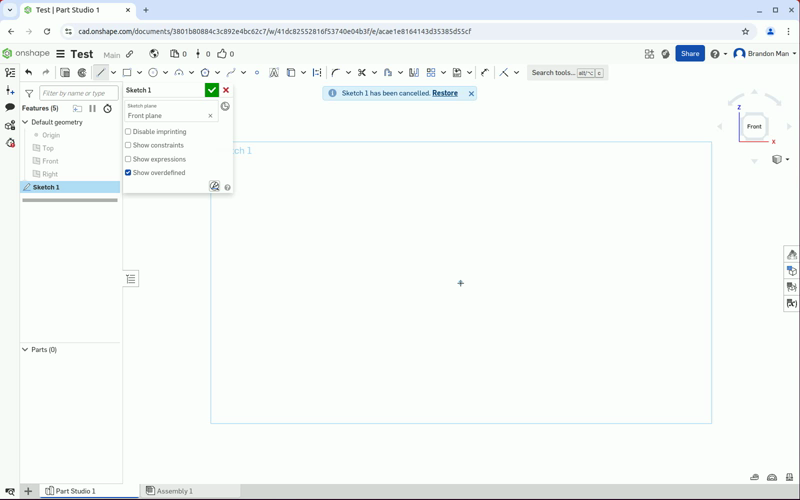
mouse_move(573, 282)
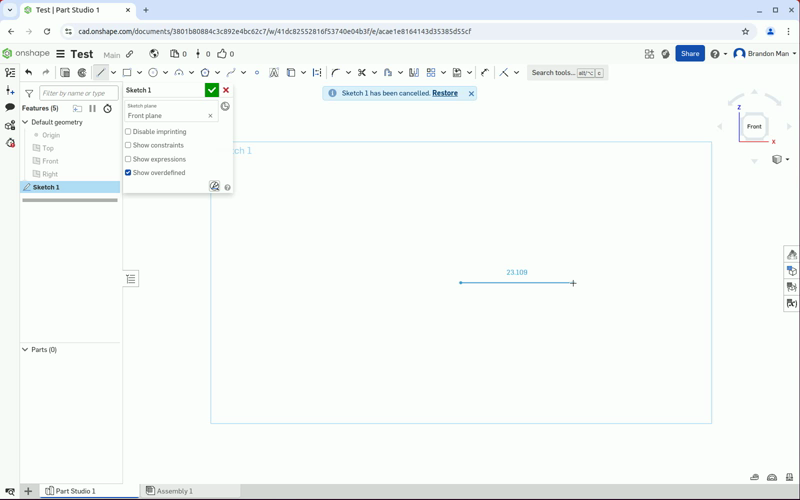
click(573, 282)
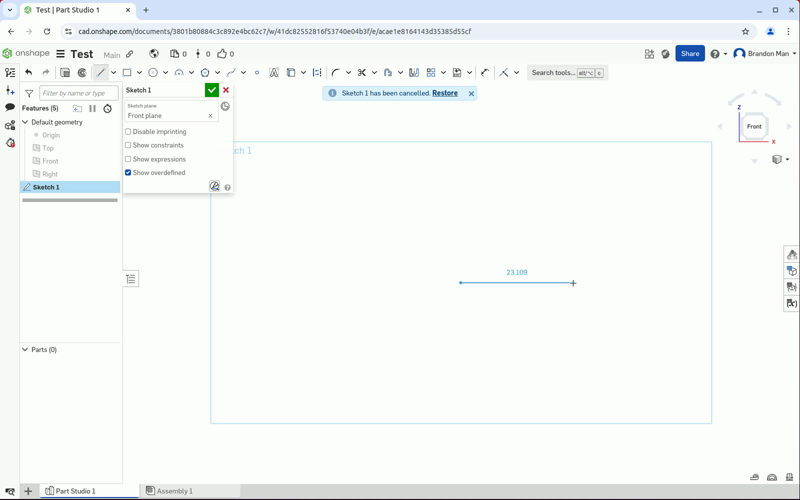
key_up(shift)
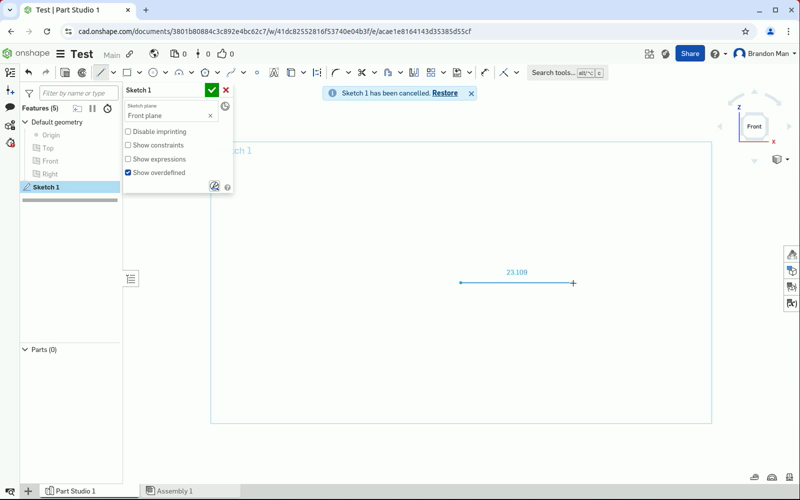
key_down(shift)
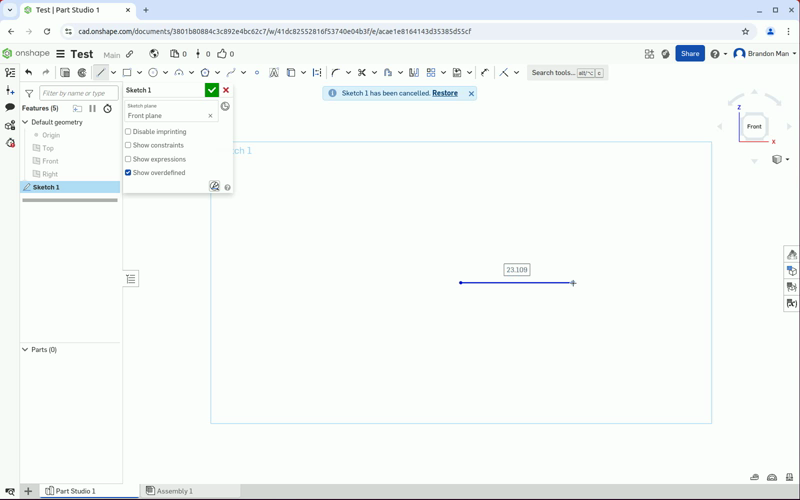
mouse_move(573, 213)
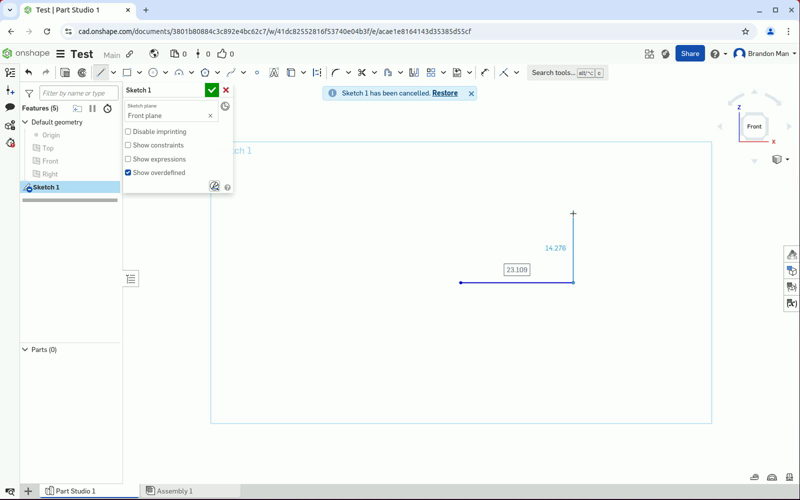
click(573, 213)
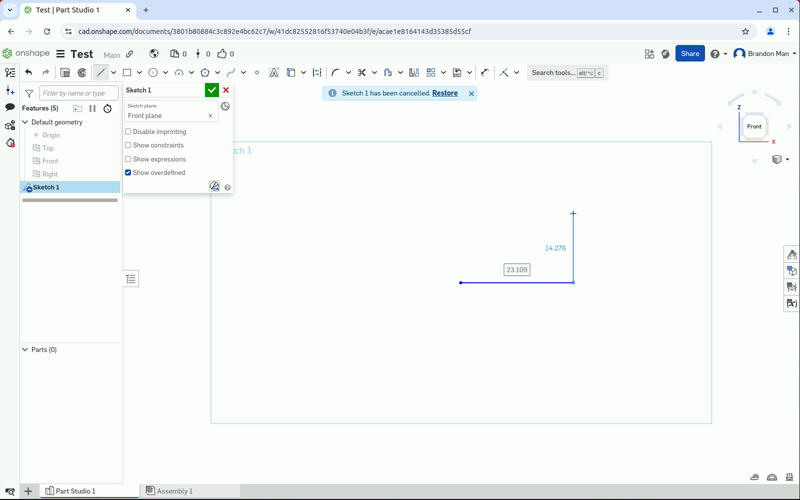
key_up(shift)
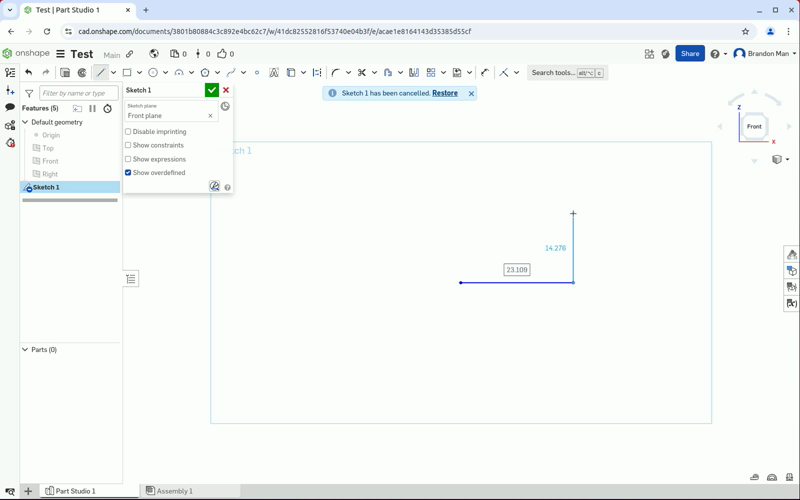
key_down(shift)
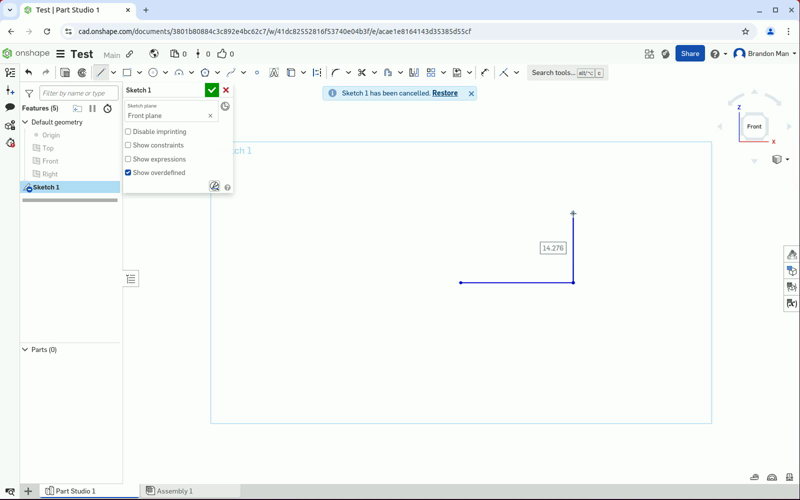
mouse_move(589, 213)
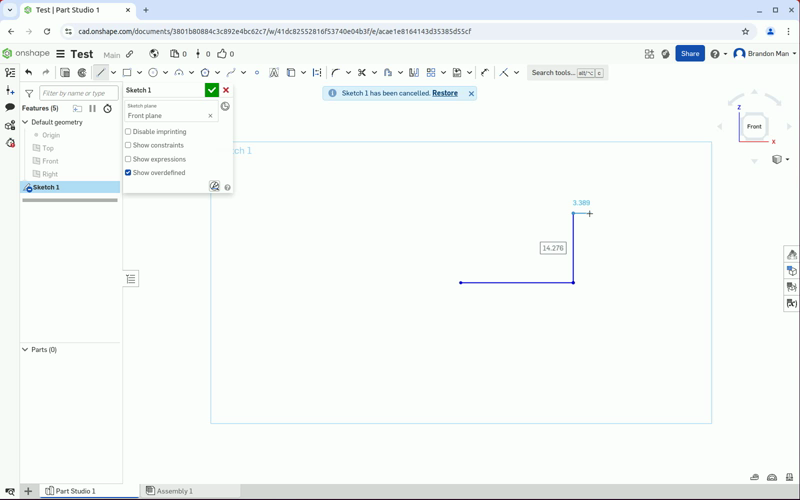
mouse_move(543, 213)
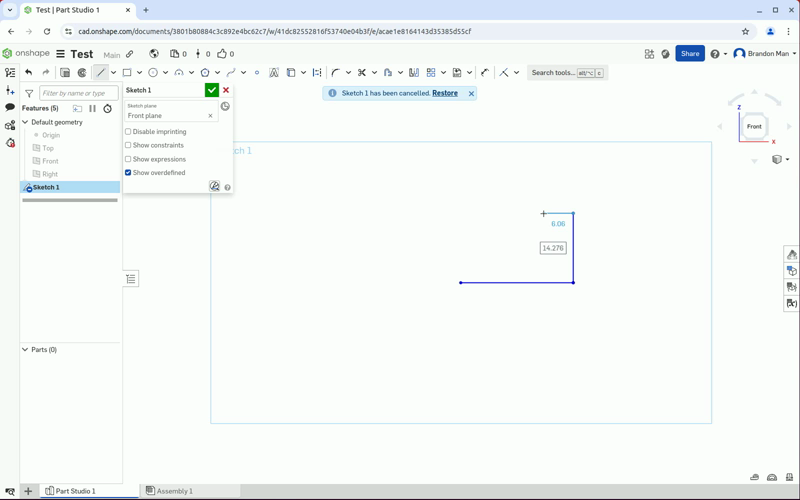
click(543, 213)
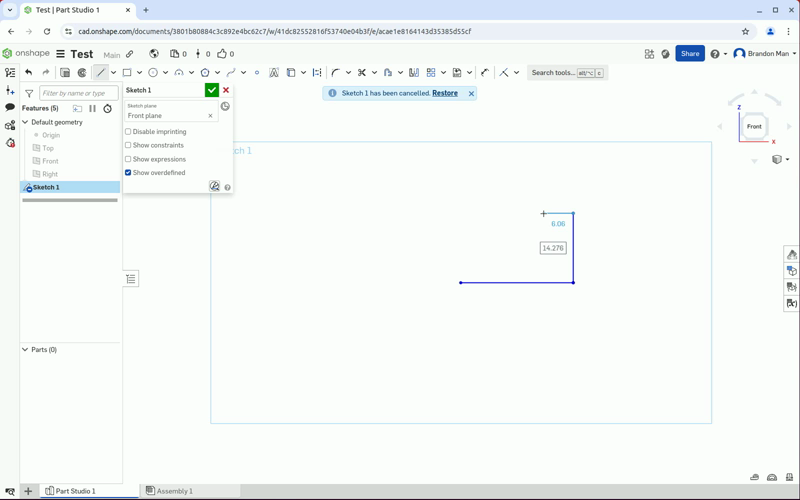
key_up(shift)
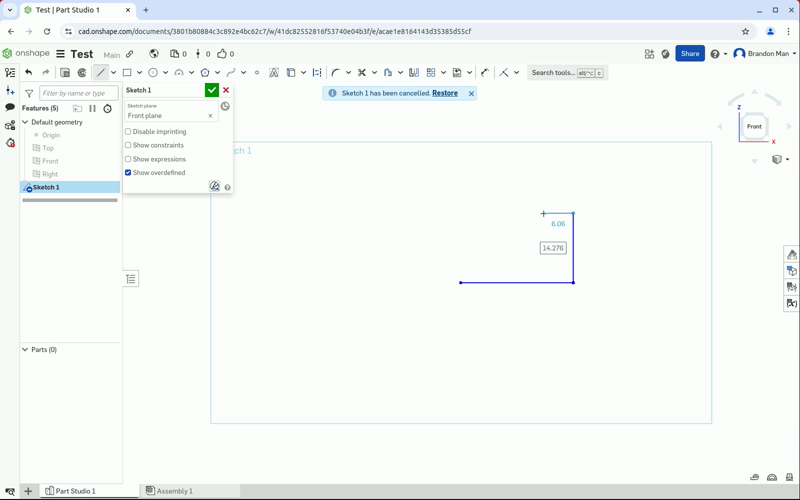
key_down(shift)
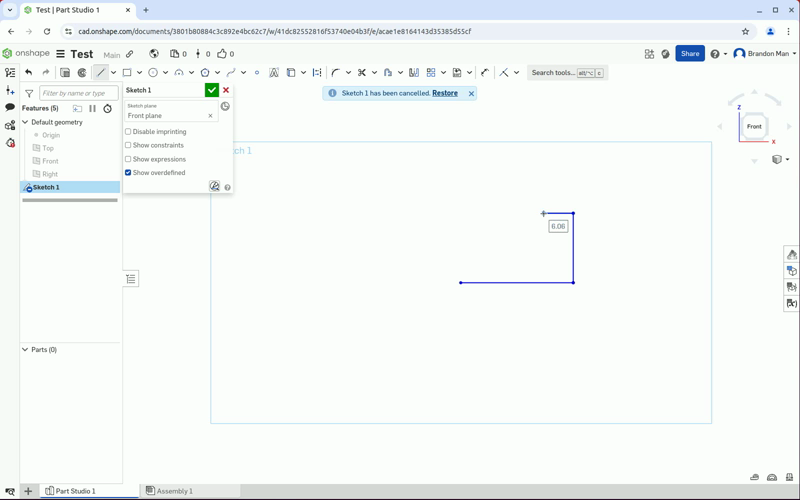
mouse_move(573, 213)
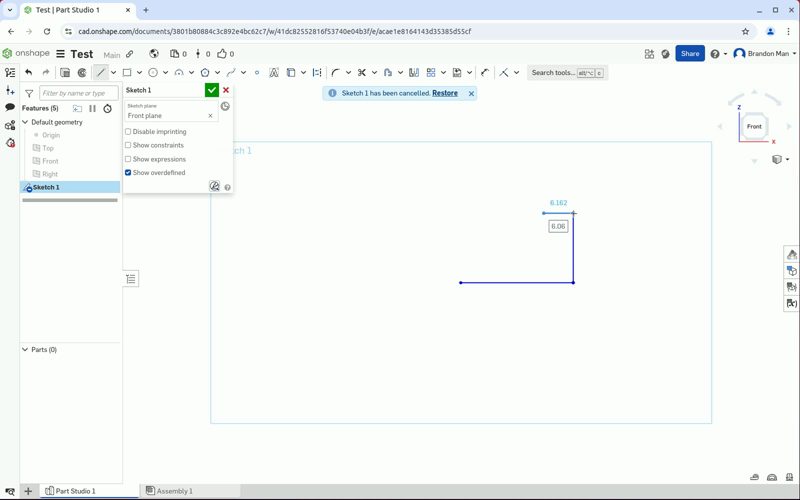
mouse_move(543, 265)
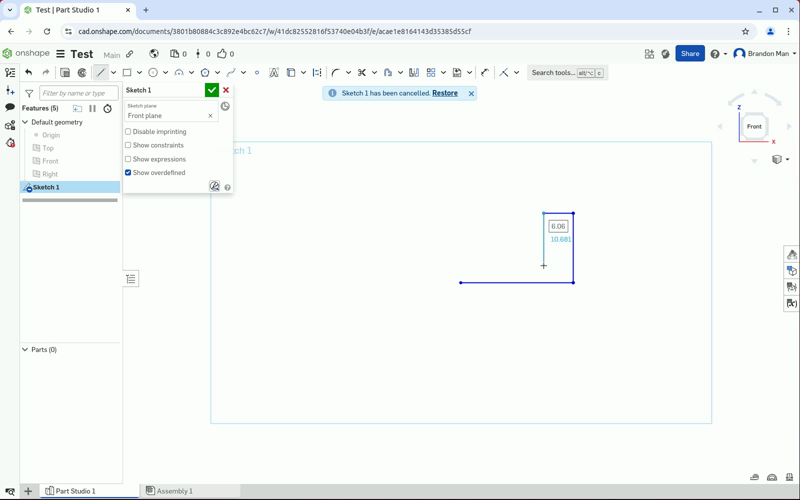
click(543, 265)
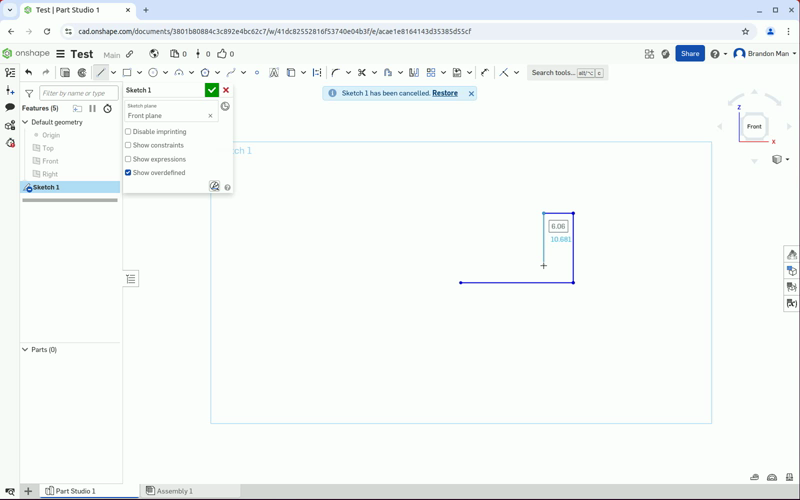
key_up(shift)
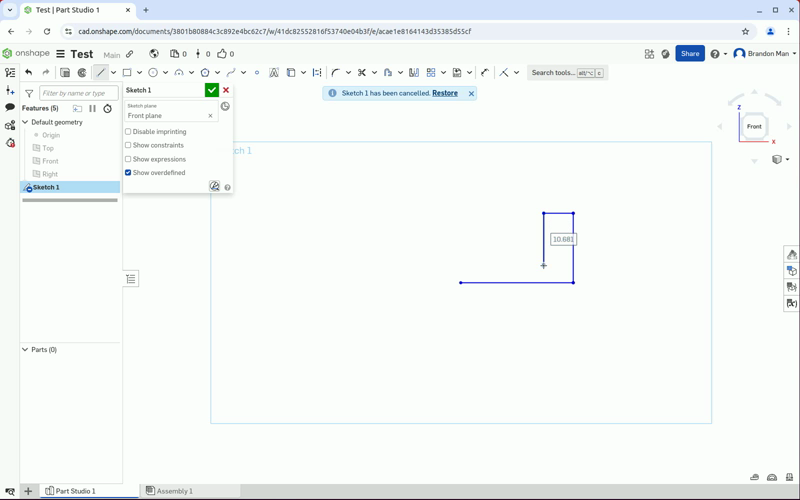
key_down(shift)
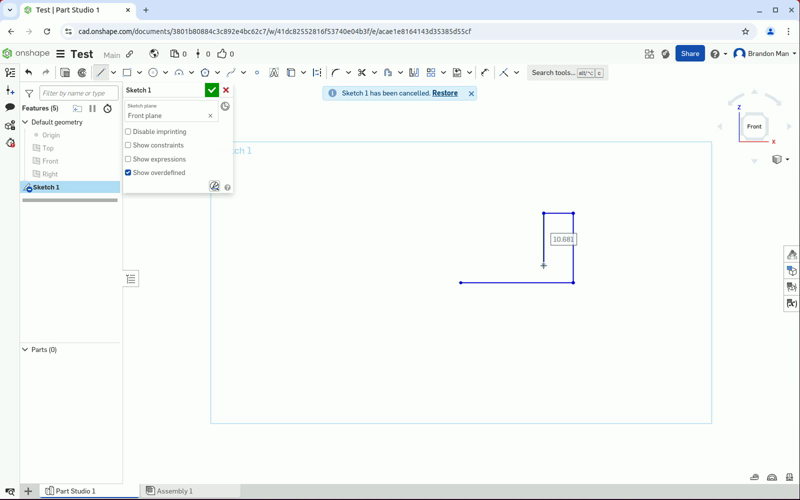
mouse_move(573, 265)
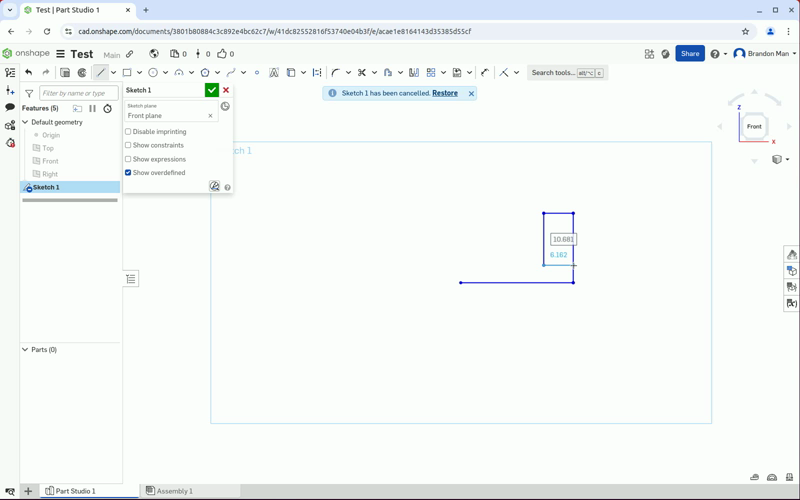
mouse_move(490, 265)
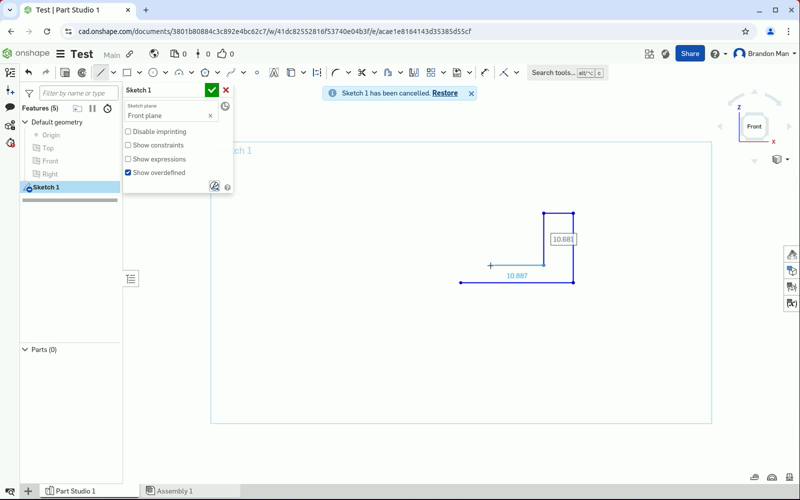
click(490, 265)
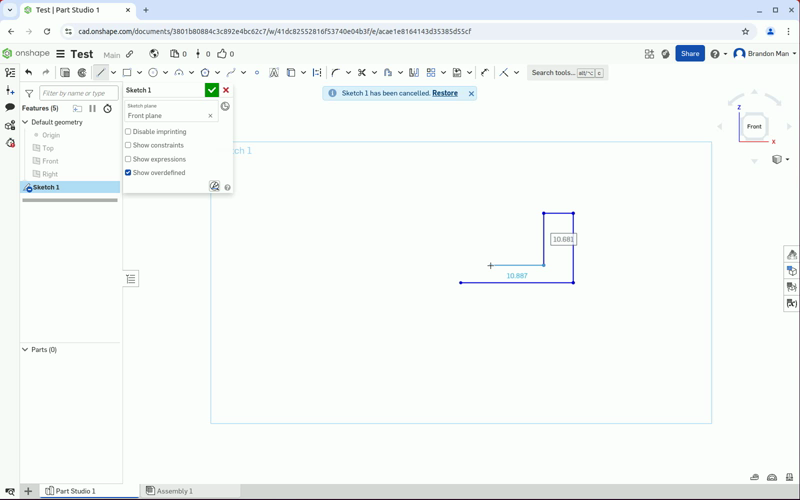
key_up(shift)
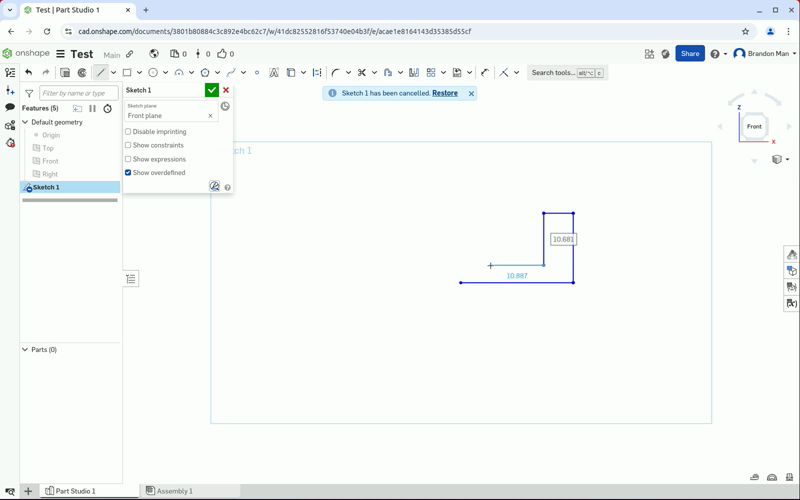
key_down(shift)
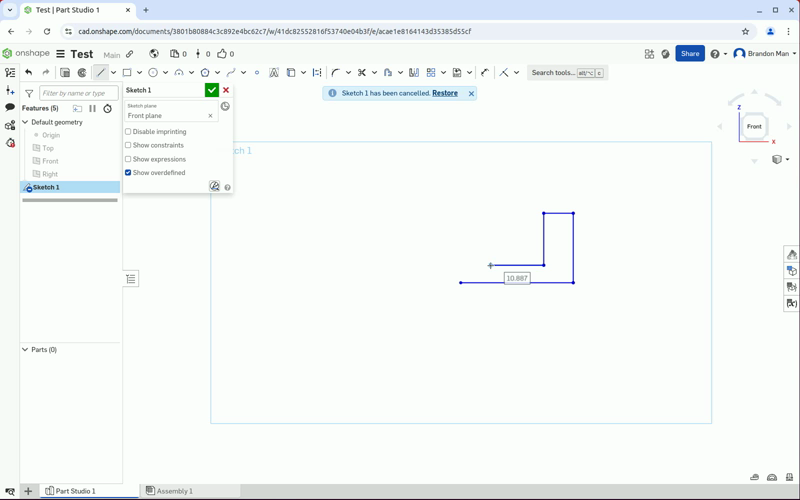
mouse_move(520, 265)
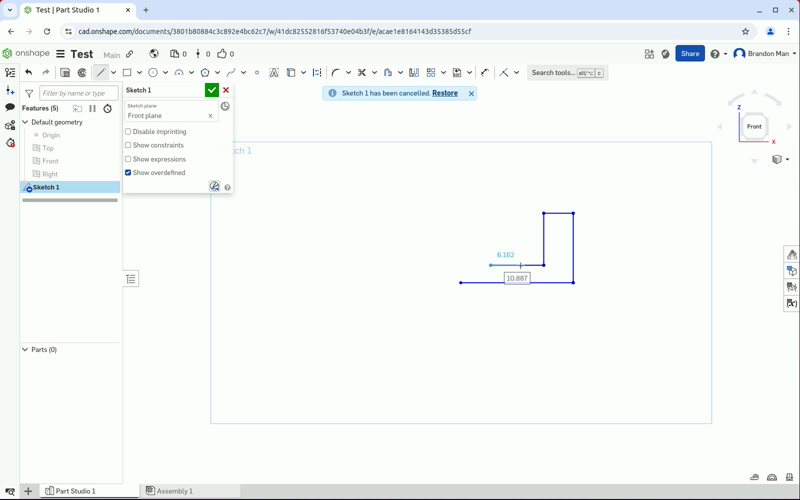
mouse_move(490, 213)
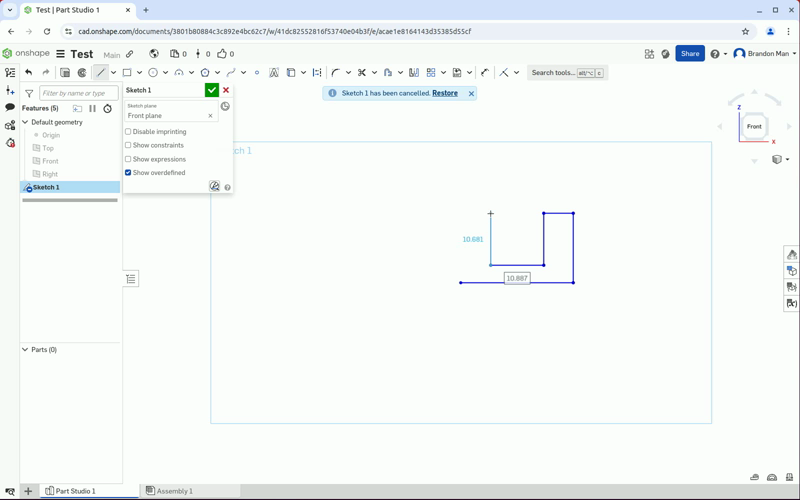
click(490, 213)
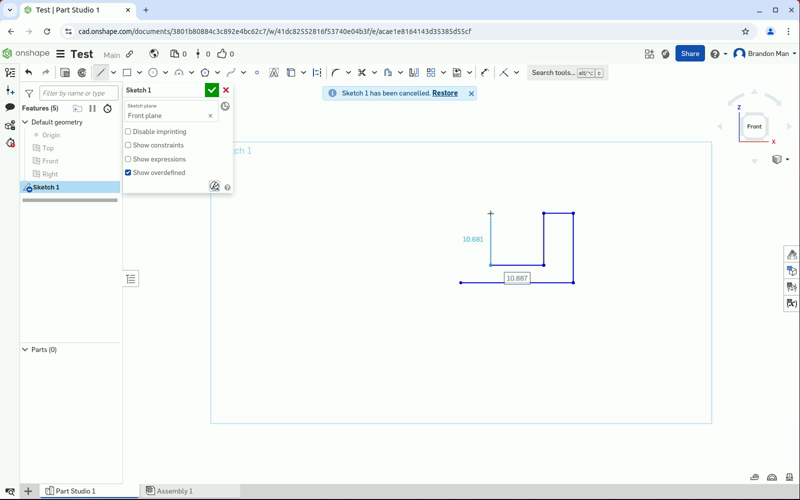
key_up(shift)
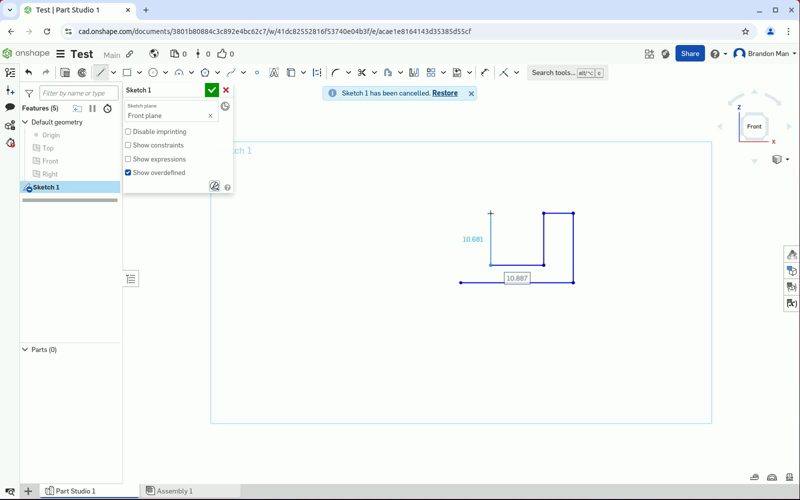
key_down(shift)
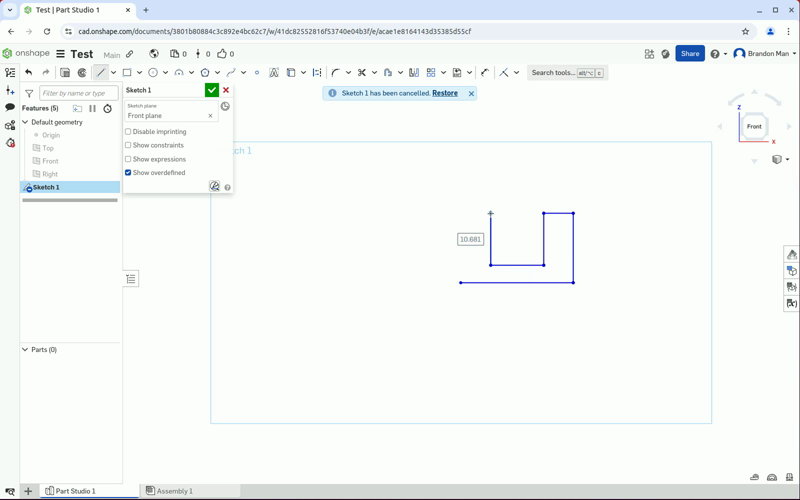
mouse_move(520, 213)
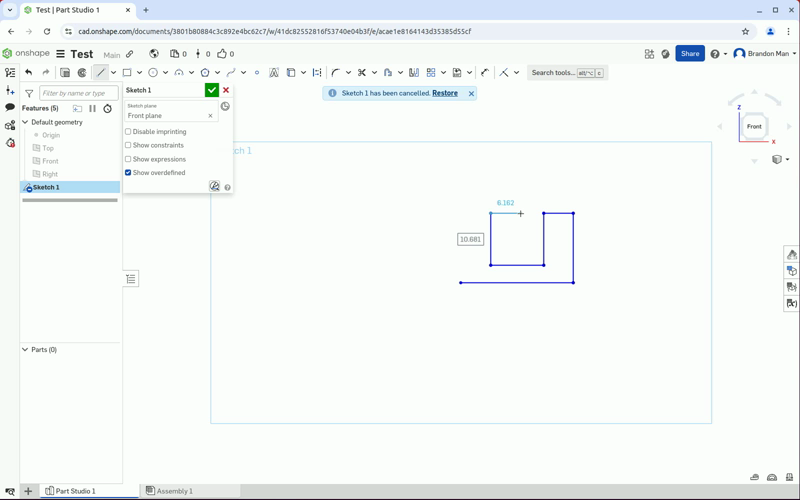
mouse_move(460, 213)
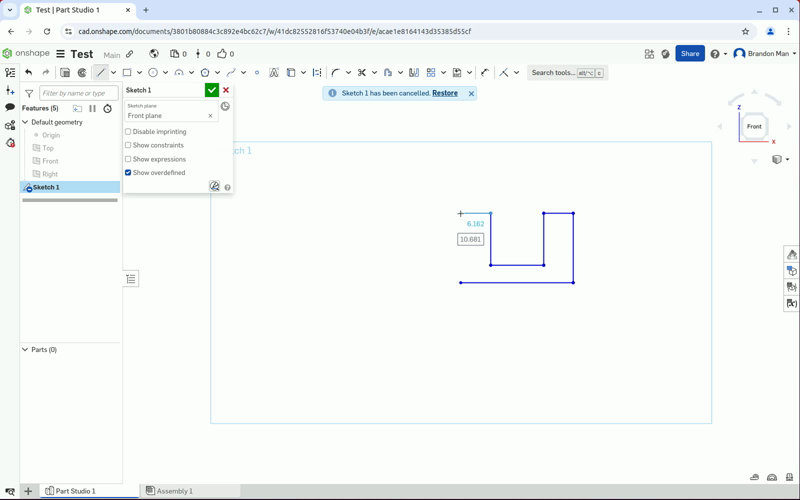
click(460, 213)
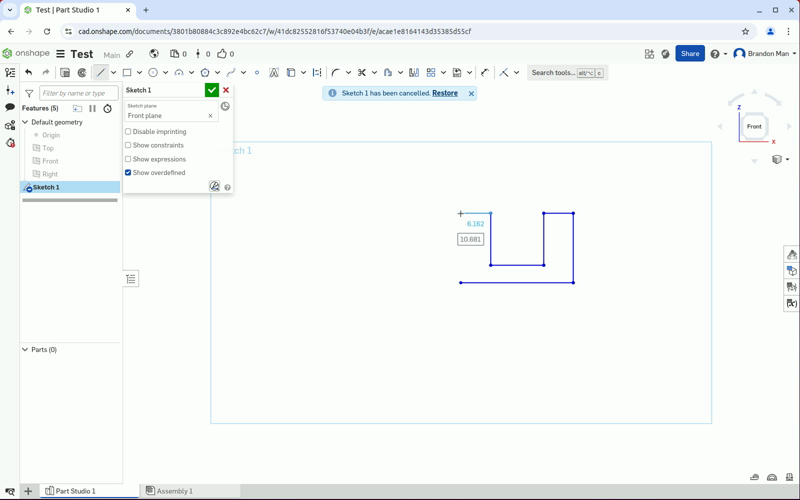
key_up(shift)
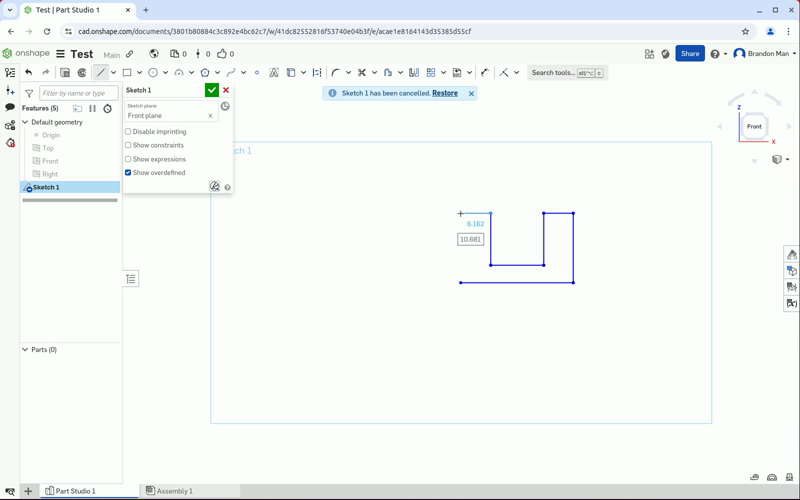
key_down(shift)
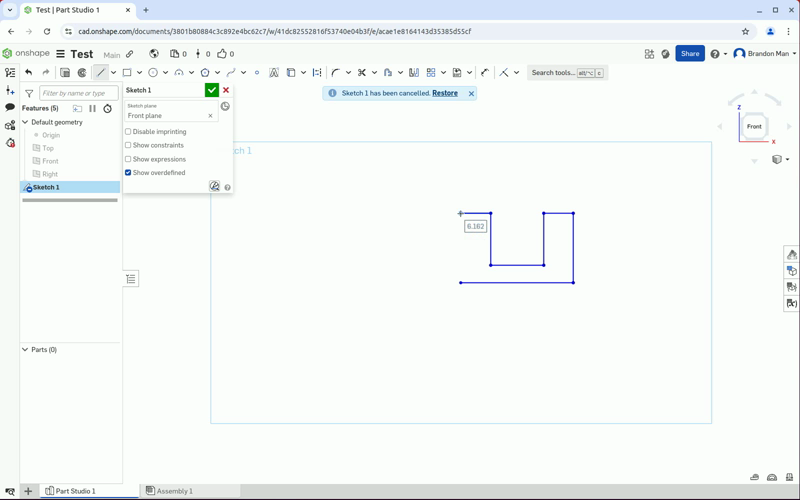
mouse_move(460, 282)
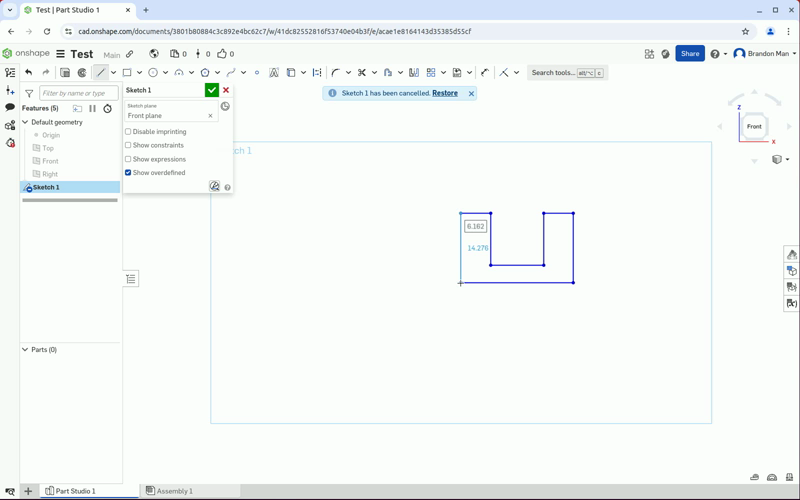
key_up(shift)
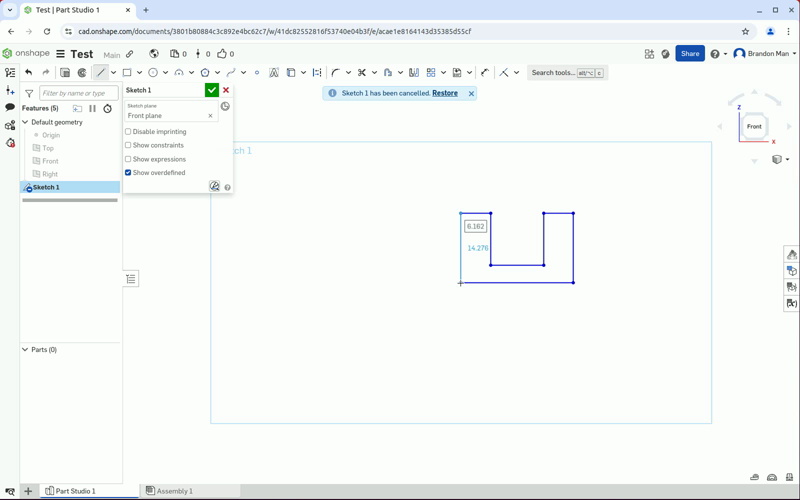
click(460, 282)
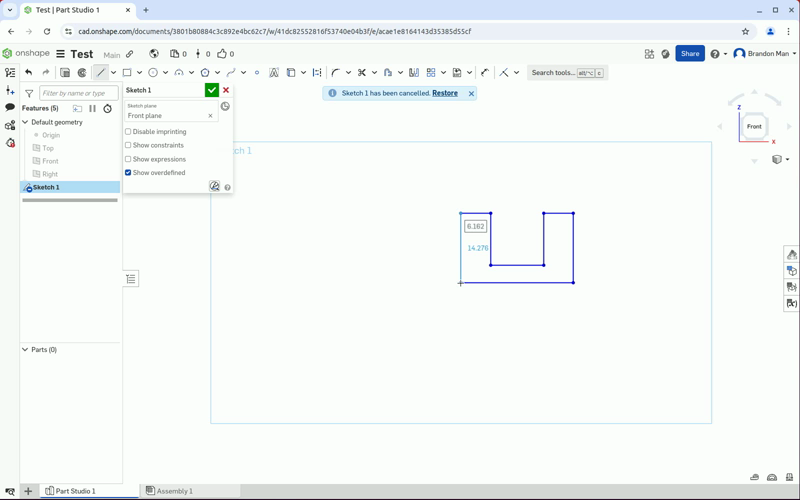
key(esc)
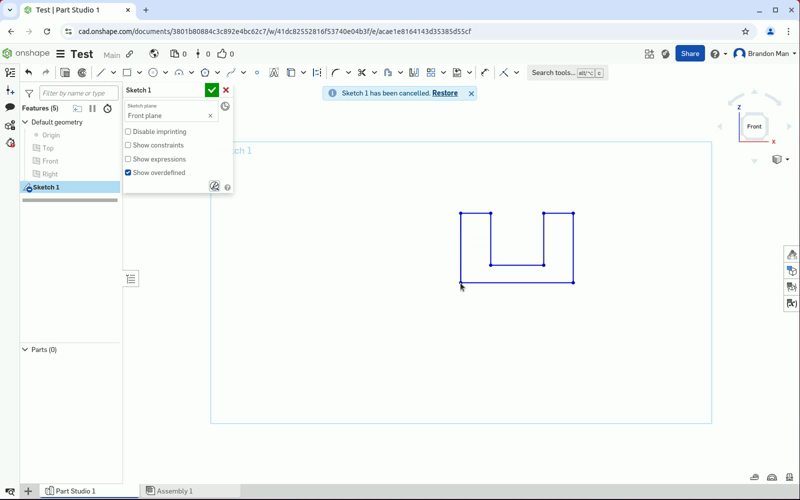
mouse_move(474, 259)
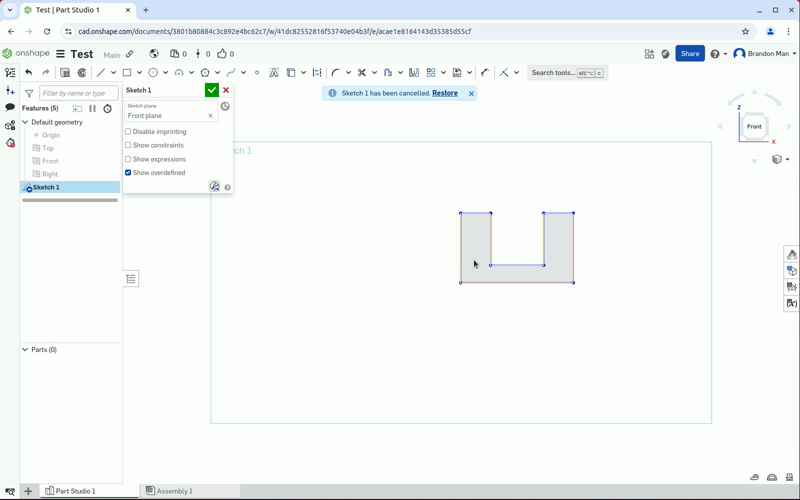
click(474, 259)
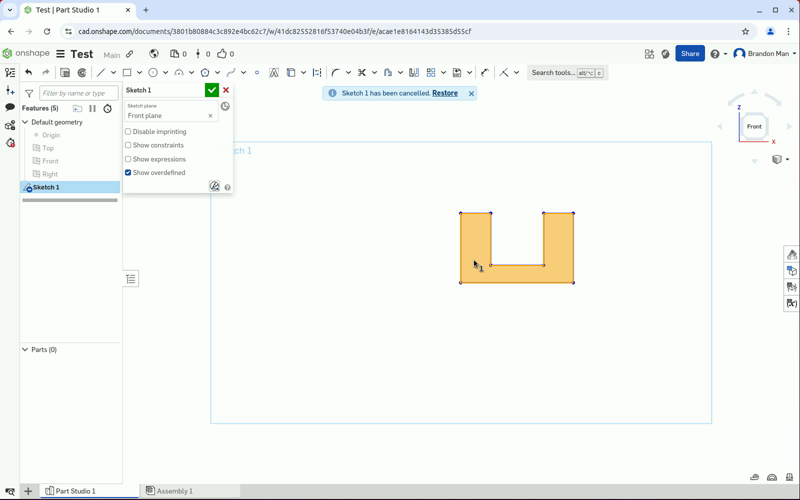
mouse_move(73, 352)
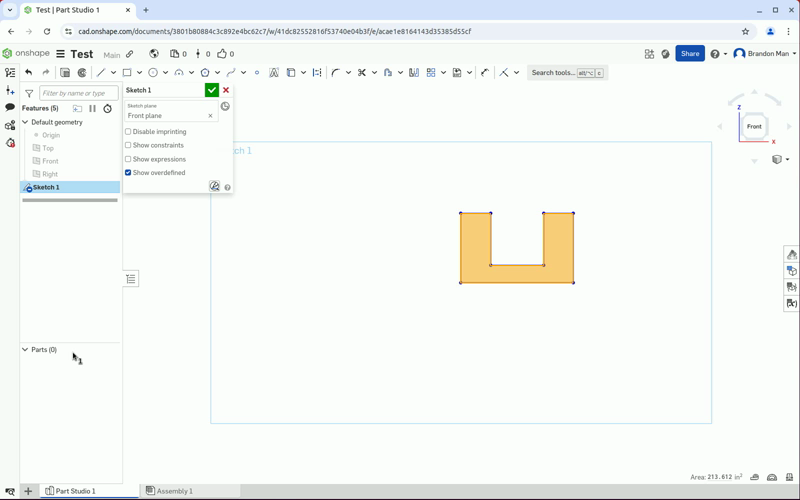
key(shift+y)
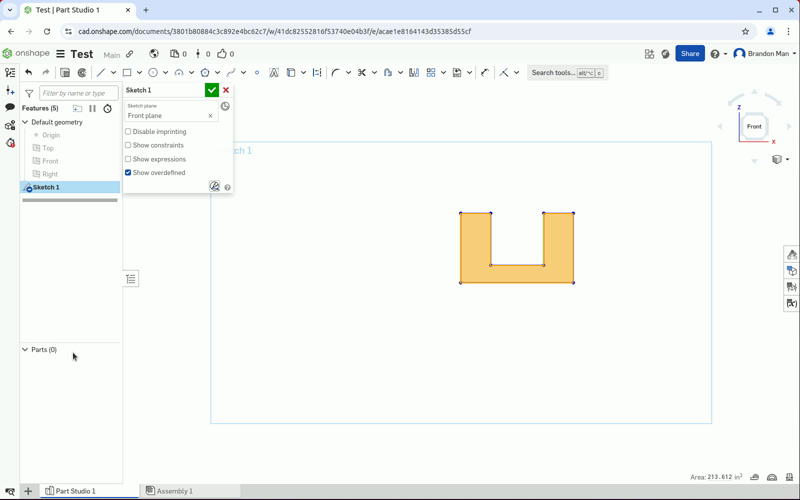
key(shift+e)
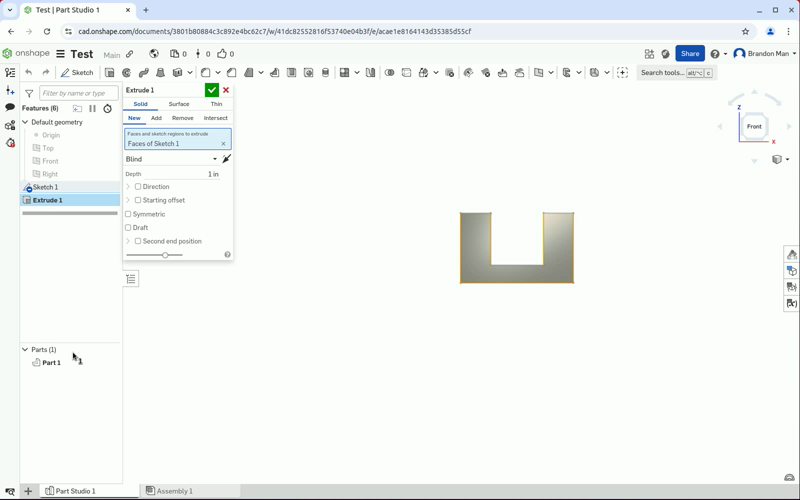
mouse_move(143, 106)
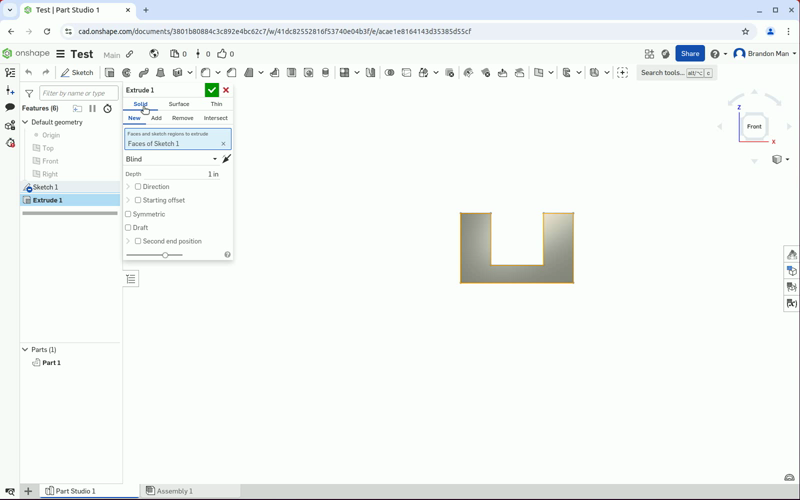
click(143, 106)
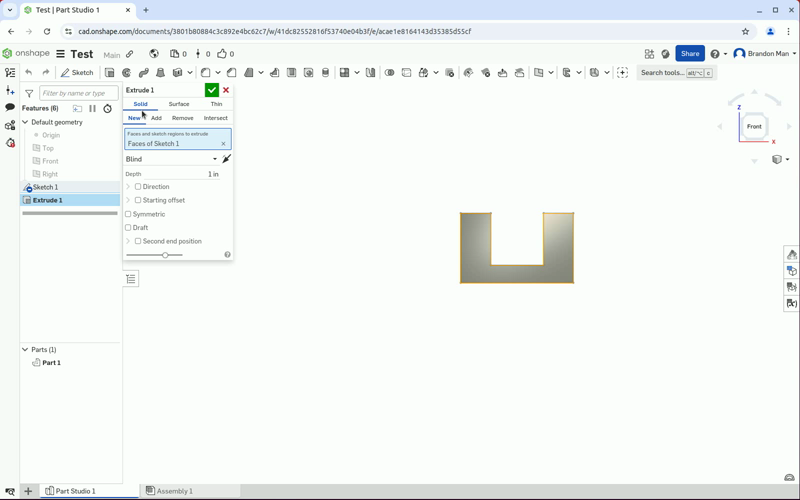
mouse_move(137, 120)
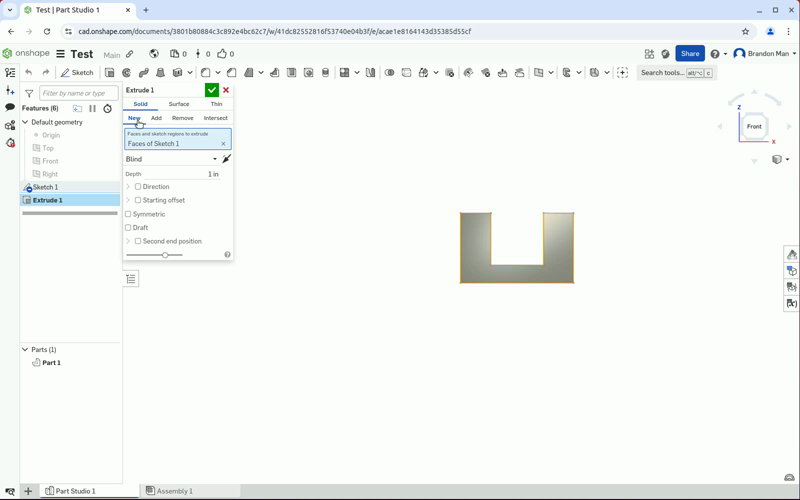
click(137, 120)
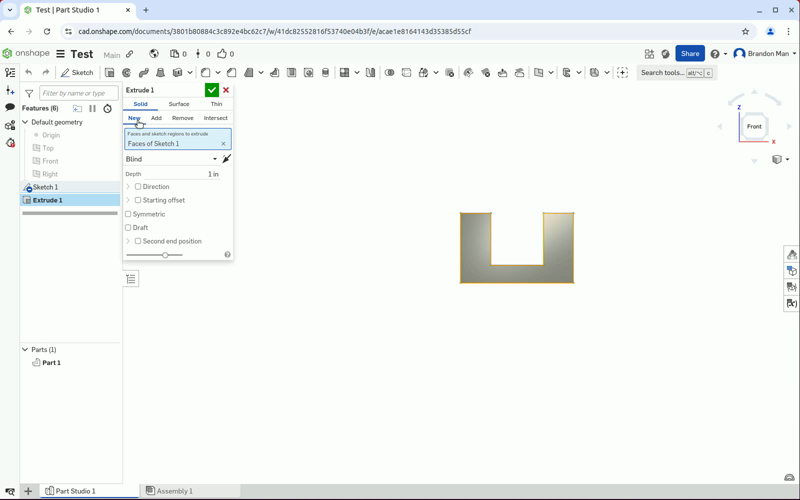
key(tab, 4)
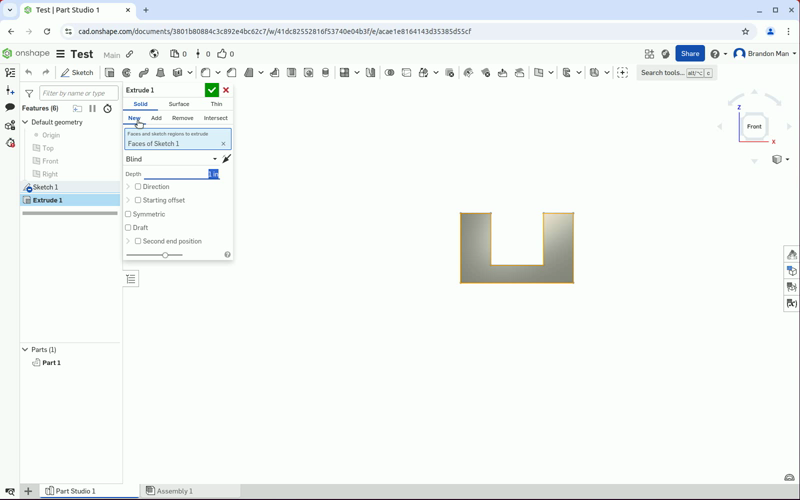
text(7.703)
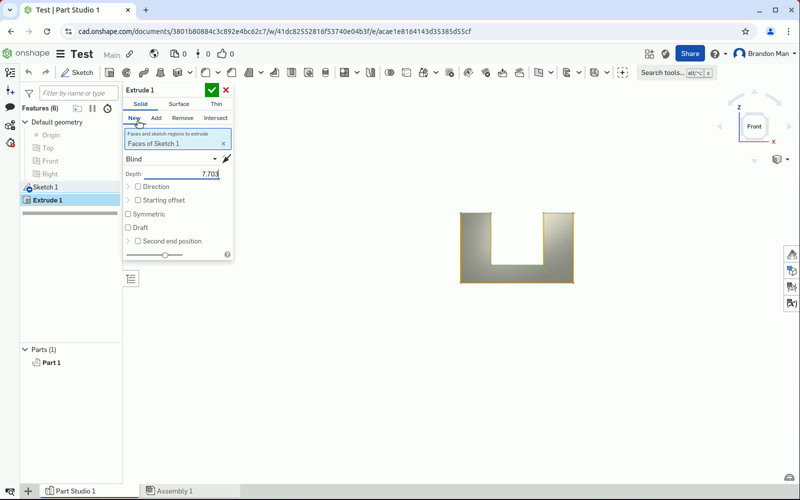
key(enter)
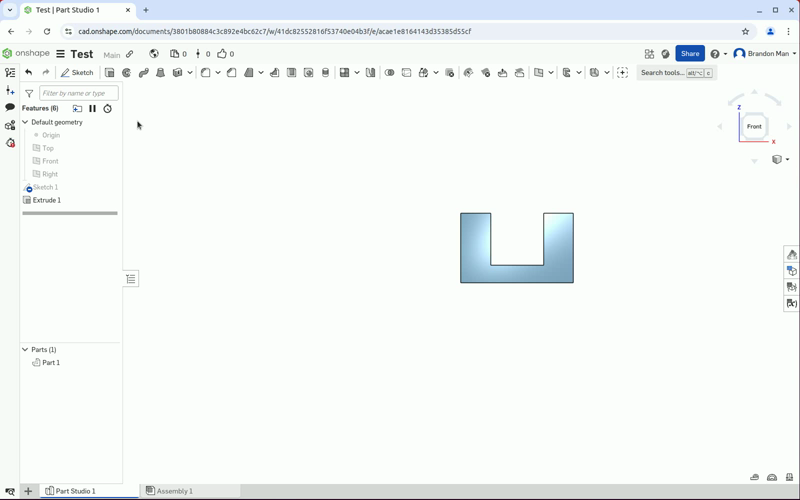
key(shift+h)
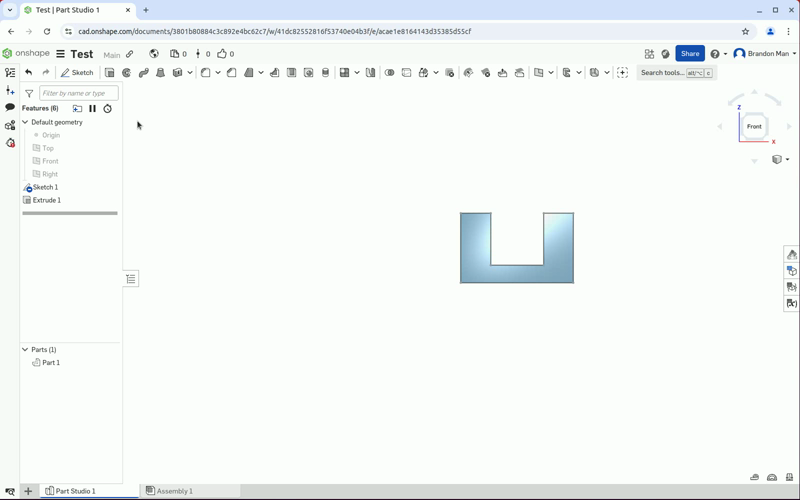
key(shift+h)
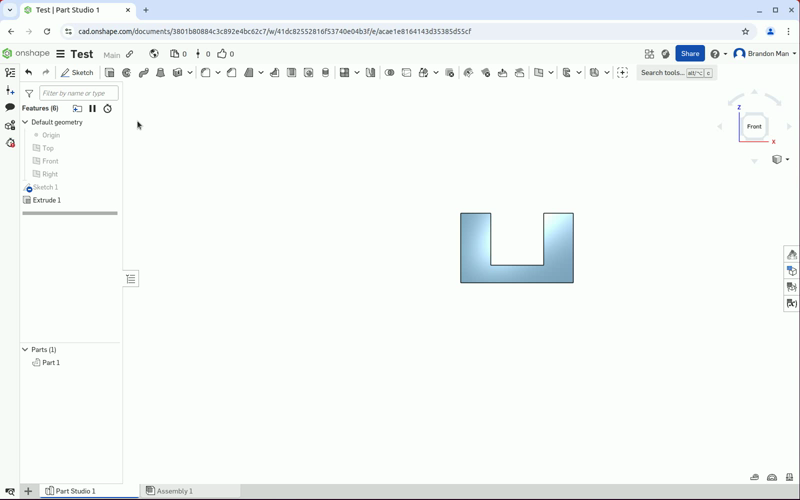
mouse_move(73, 189)
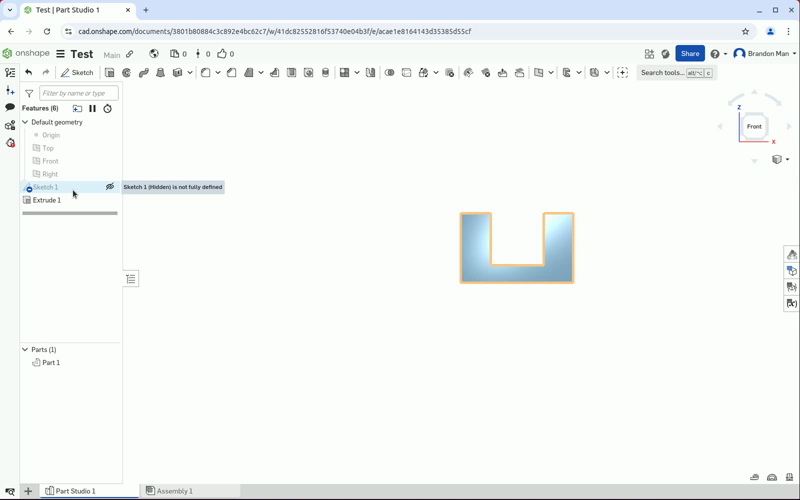
click(73, 189)
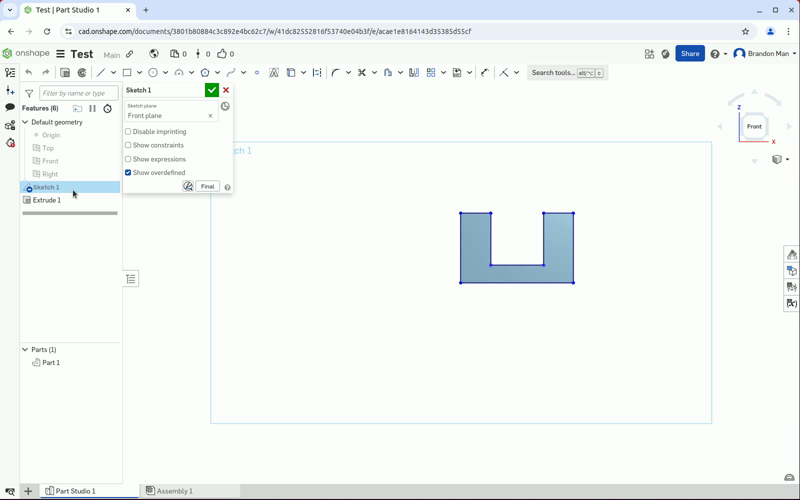
mouse_move(229, 92)
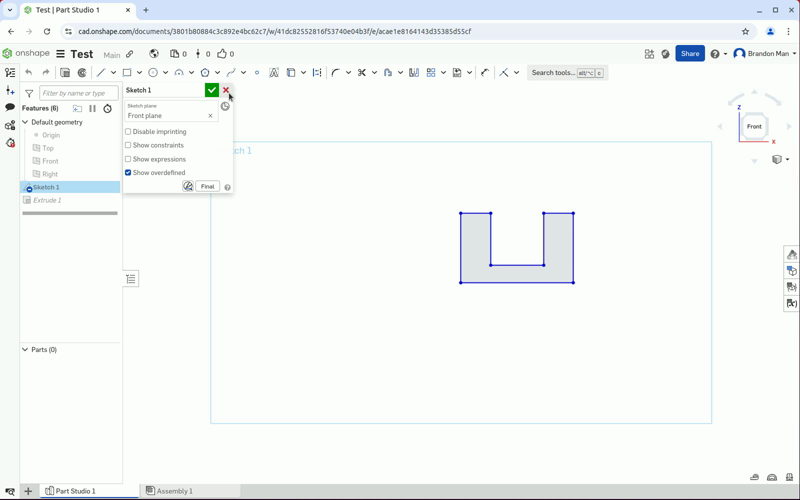
click(229, 92)
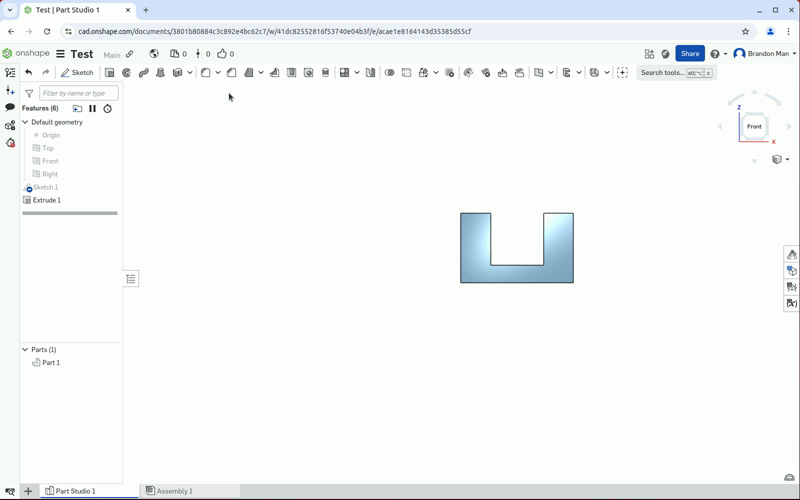
mouse_move(73, 352)
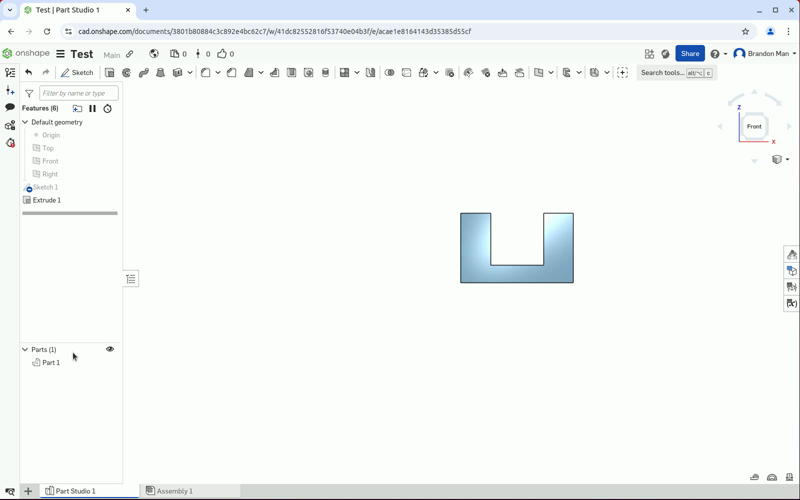
key(y)
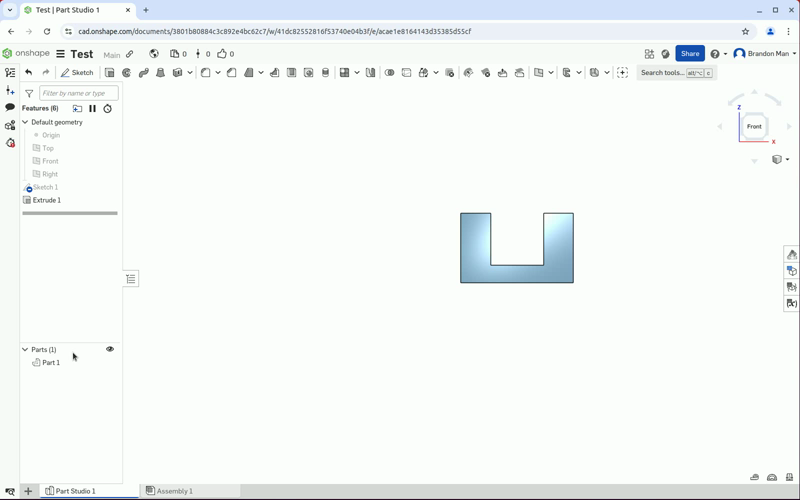
key(shift+p)
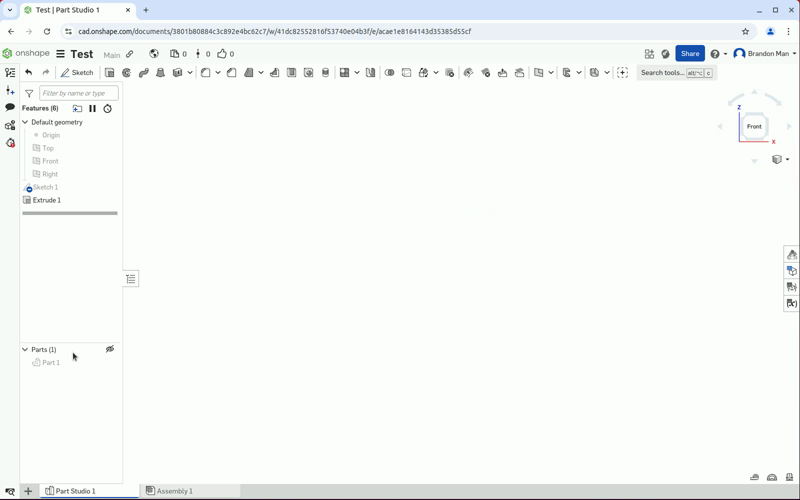
key(space)
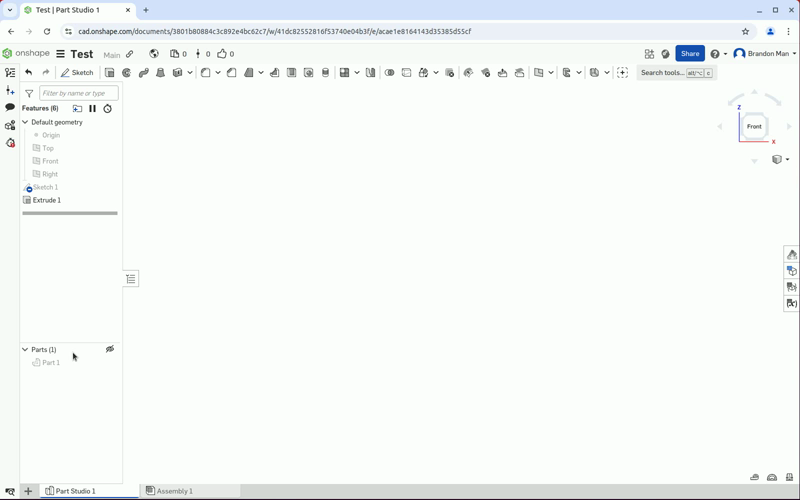
key_down(shift)
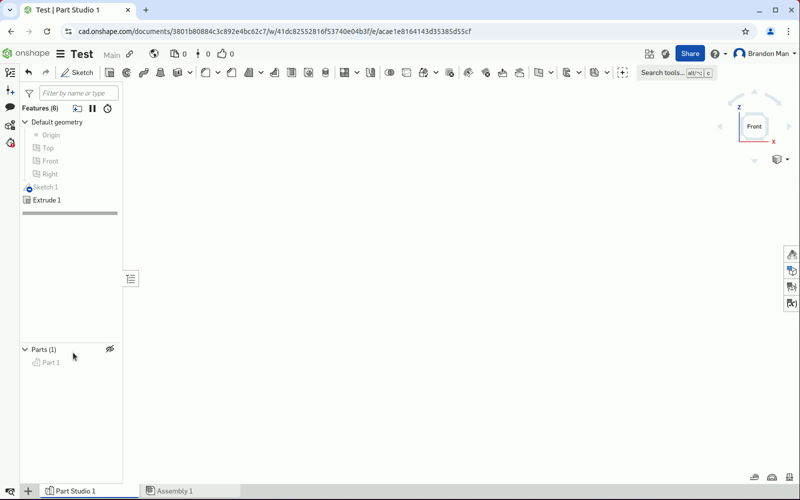
key(down)
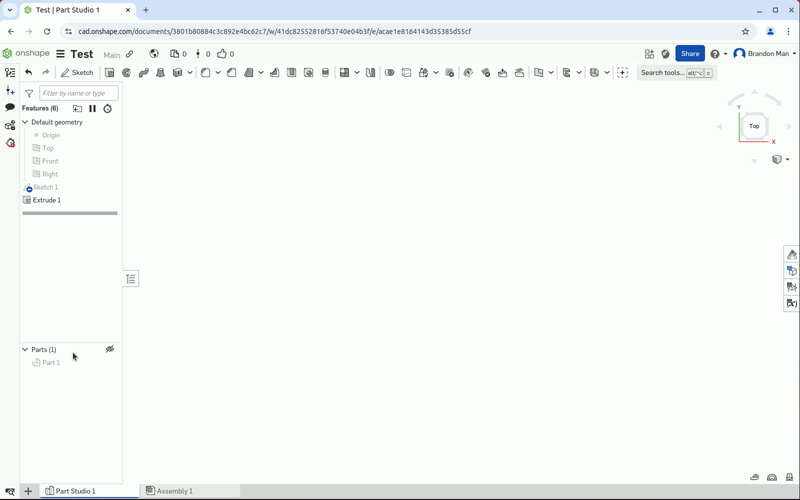
key_up(shift)
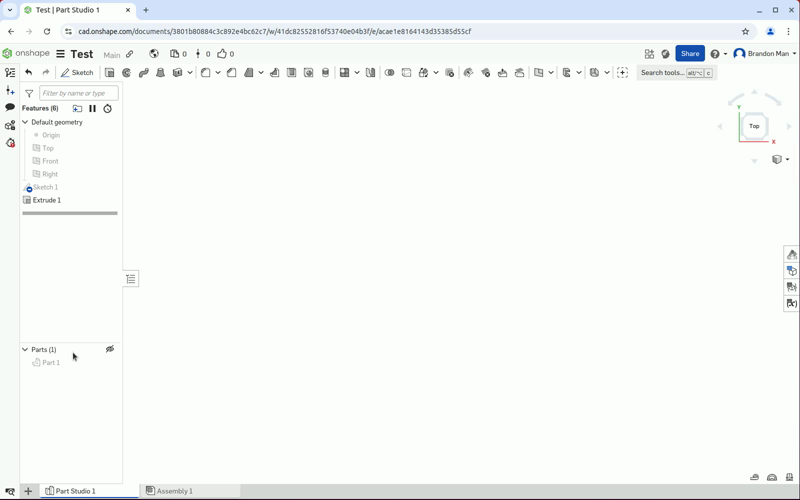
mouse_move(73, 352)
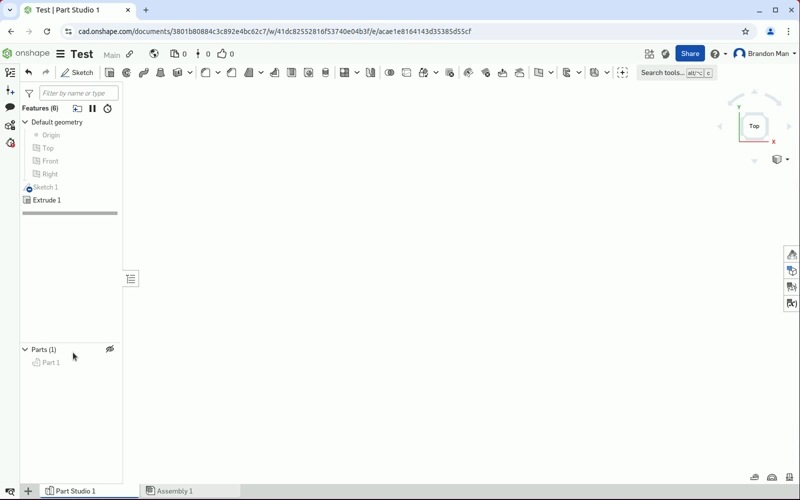
key(shift+y)
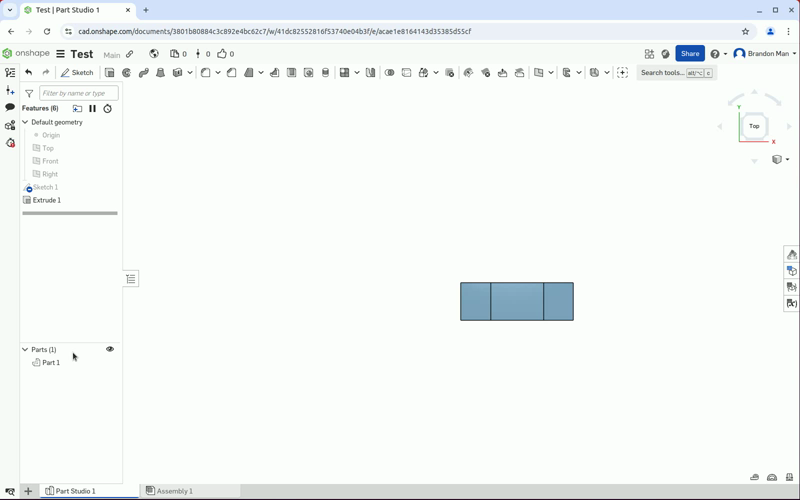
mouse_move(541, 75)
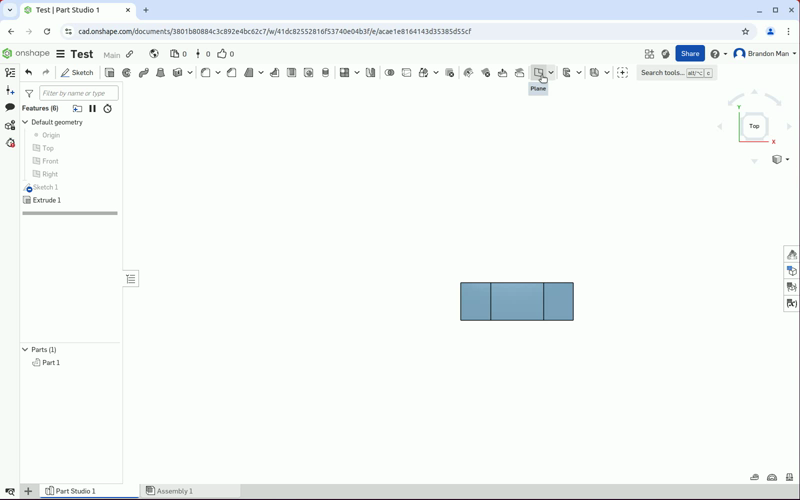
click(541, 75)
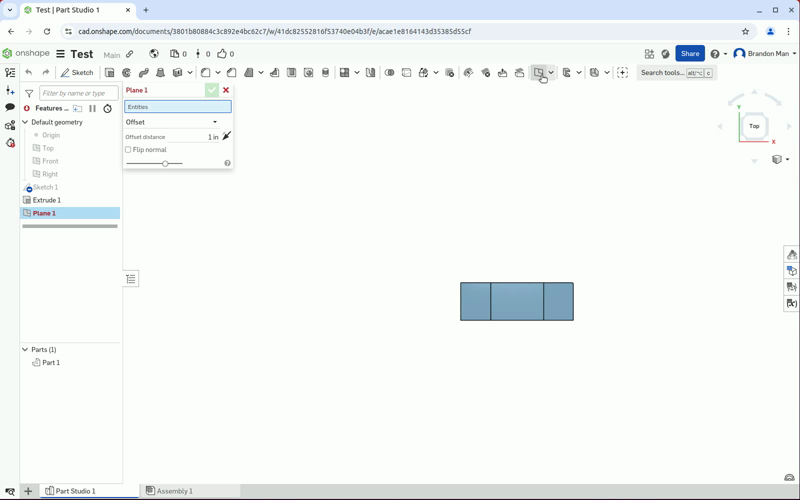
mouse_move(73, 150)
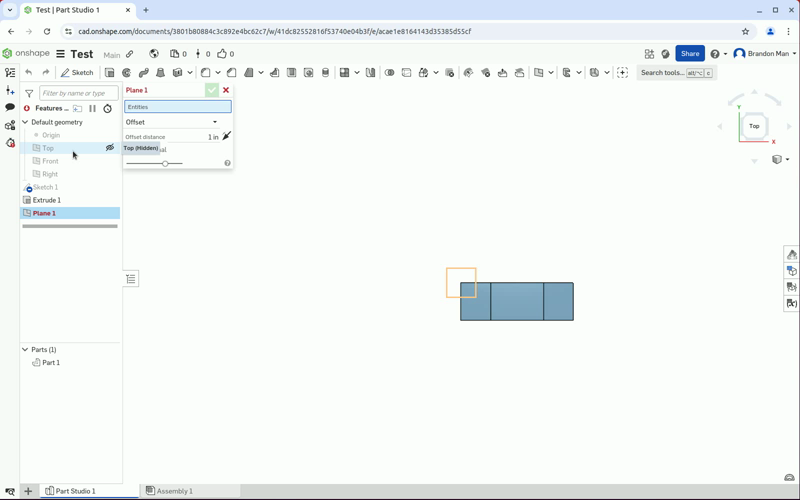
click(73, 150)
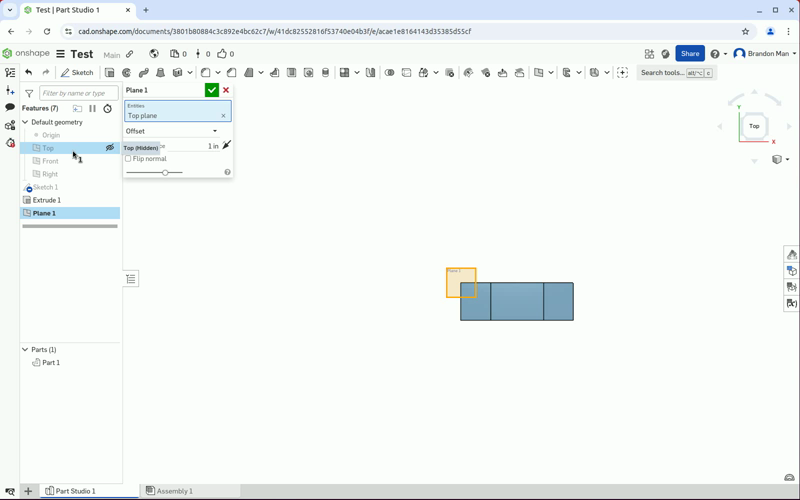
key(tab, 2)
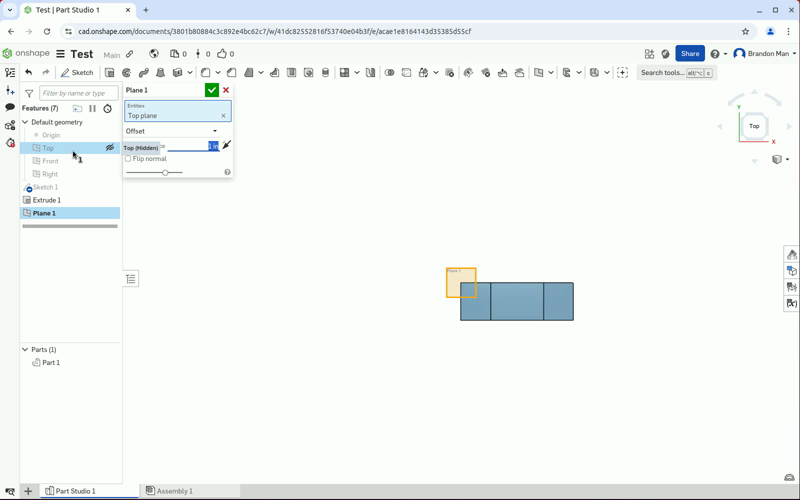
text(14.204)
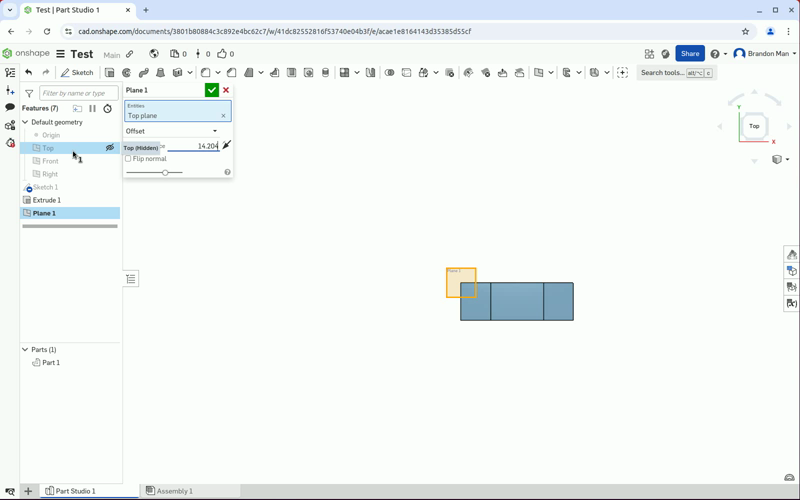
key(enter, 2)
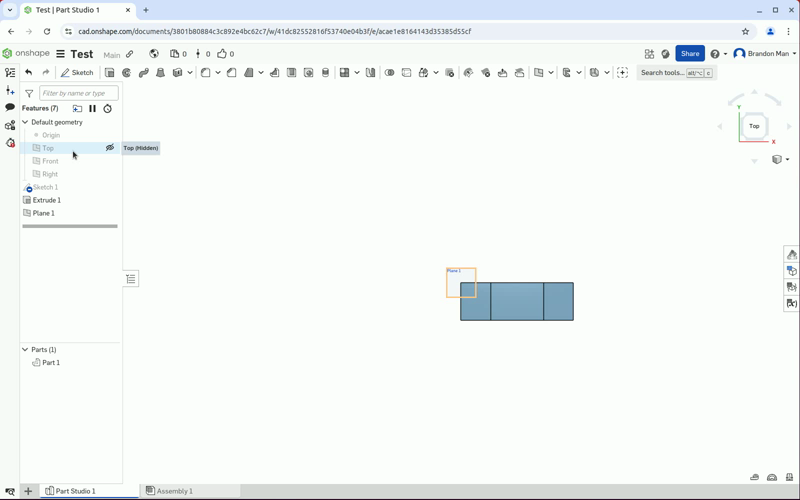
key(shift+s)
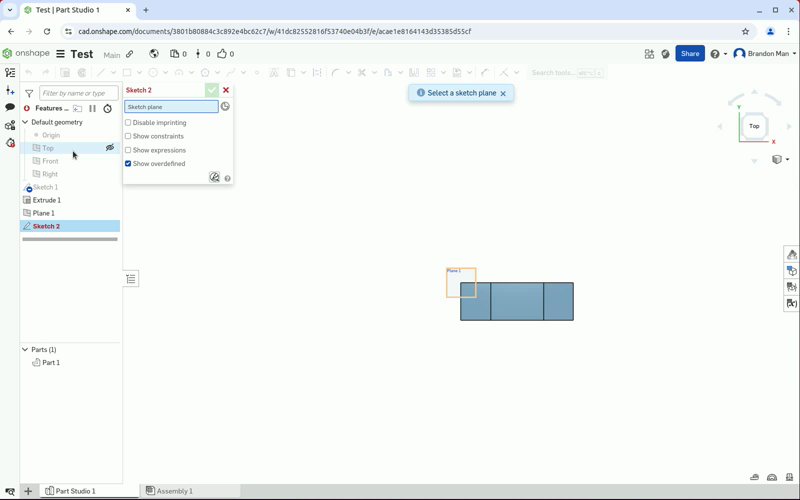
mouse_move(73, 215)
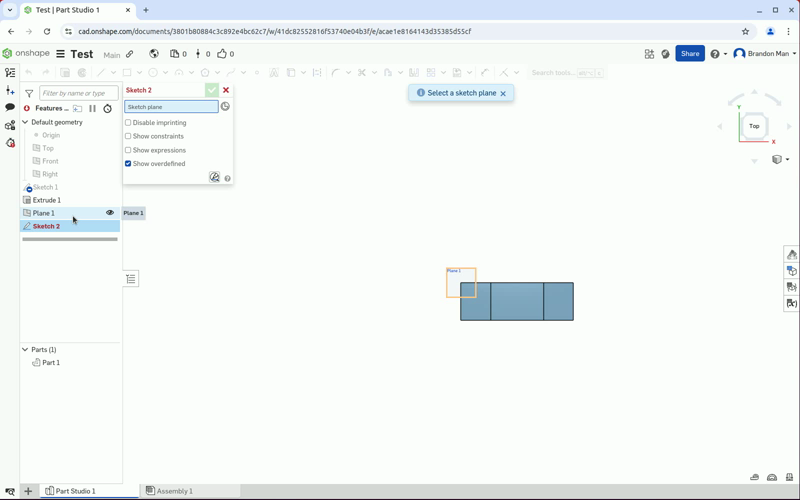
click(73, 215)
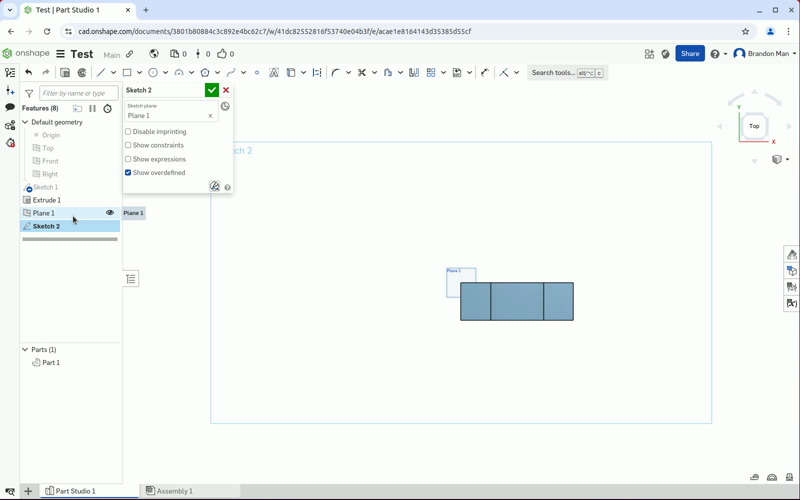
mouse_move(73, 352)
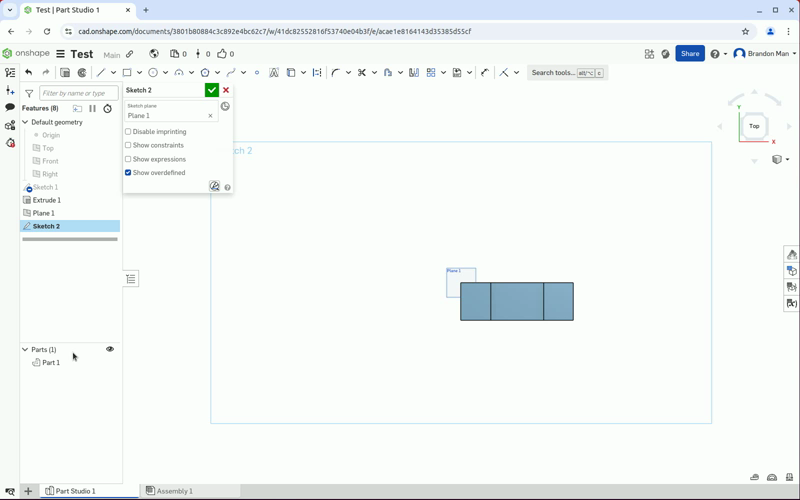
key(y)
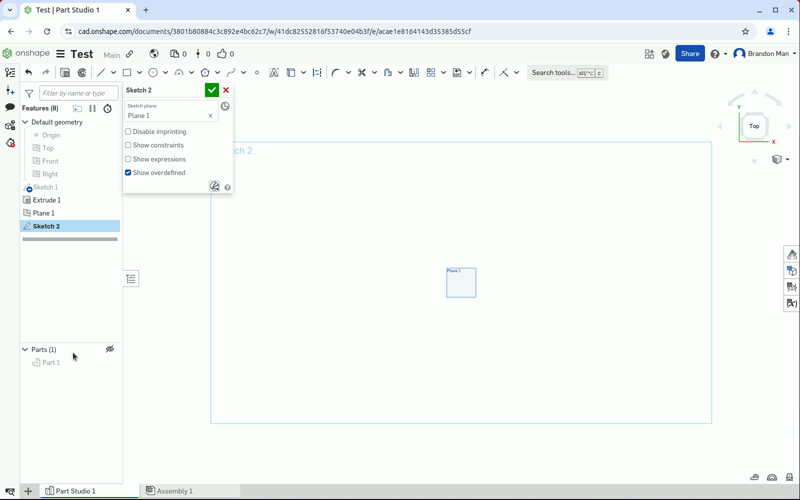
key(l)
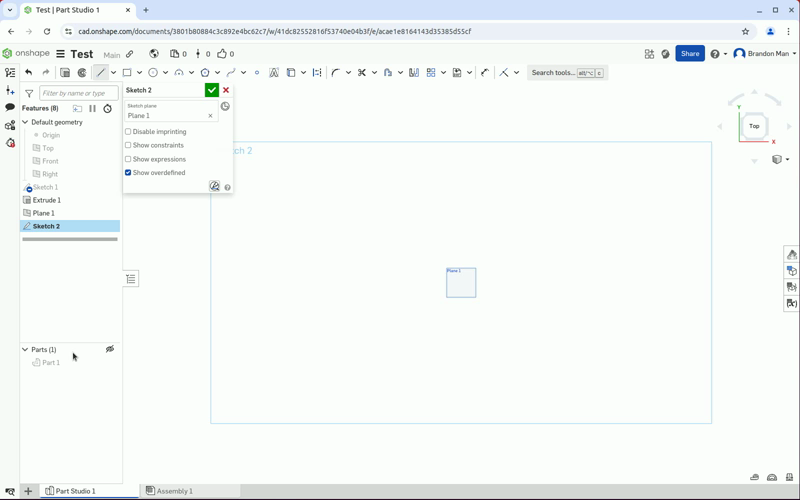
key_down(shift)
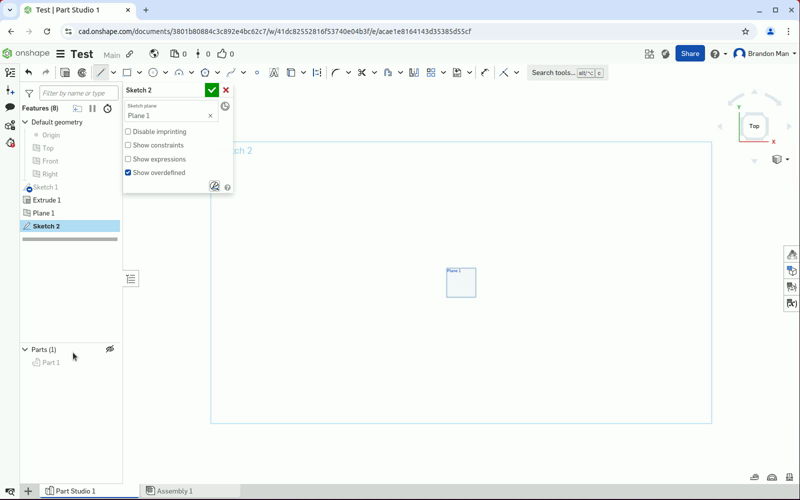
mouse_move(543, 309)
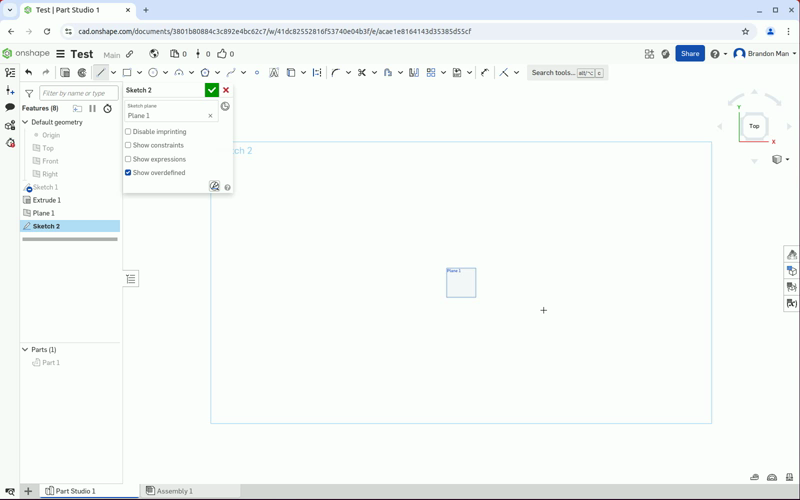
click(543, 309)
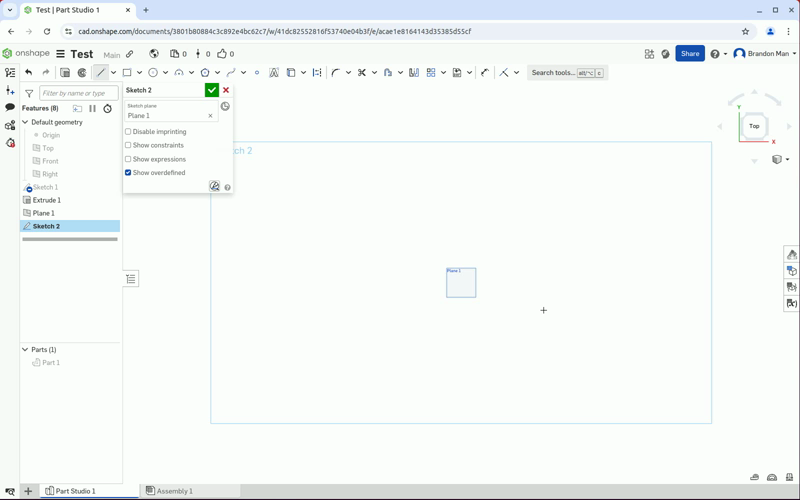
key_up(shift)
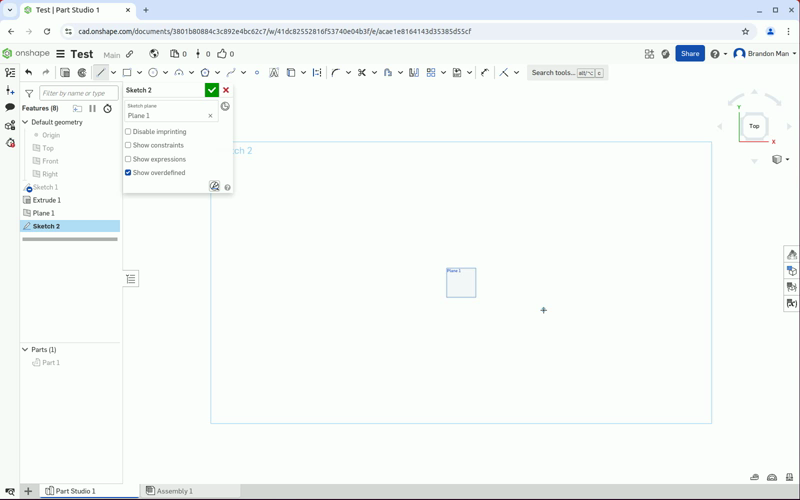
key_down(shift)
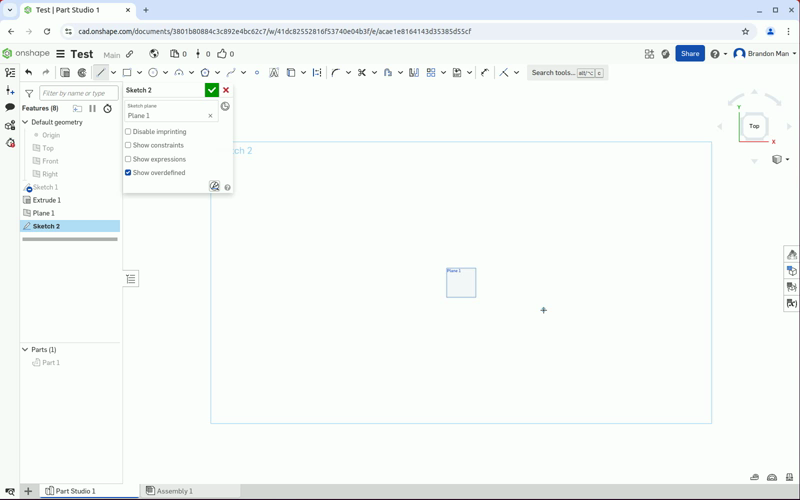
mouse_move(573, 309)
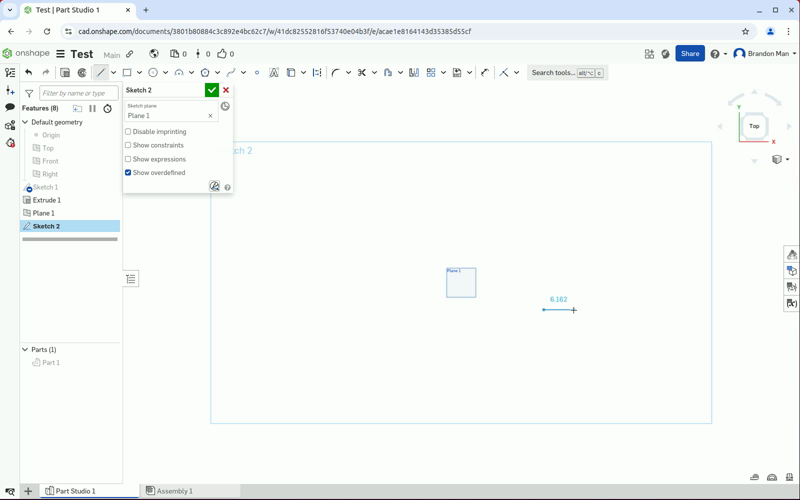
mouse_move(574, 309)
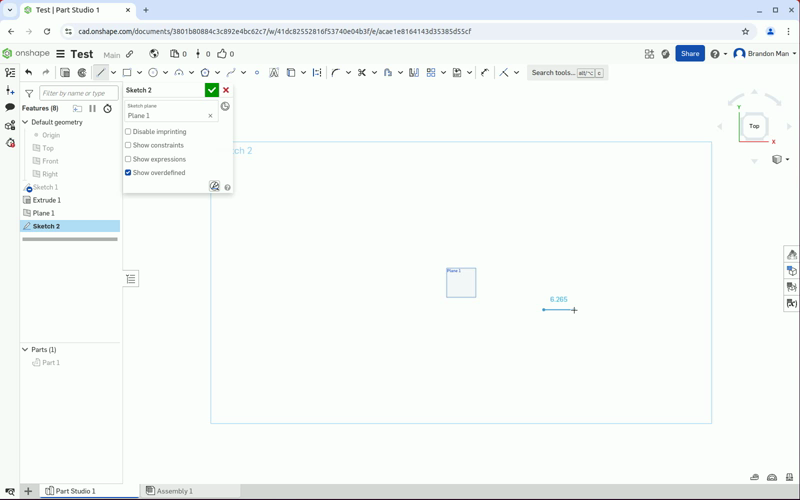
click(574, 309)
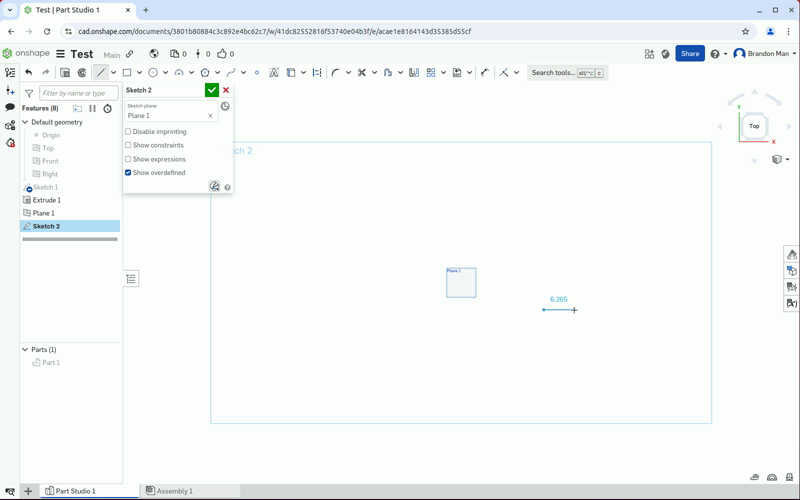
key_up(shift)
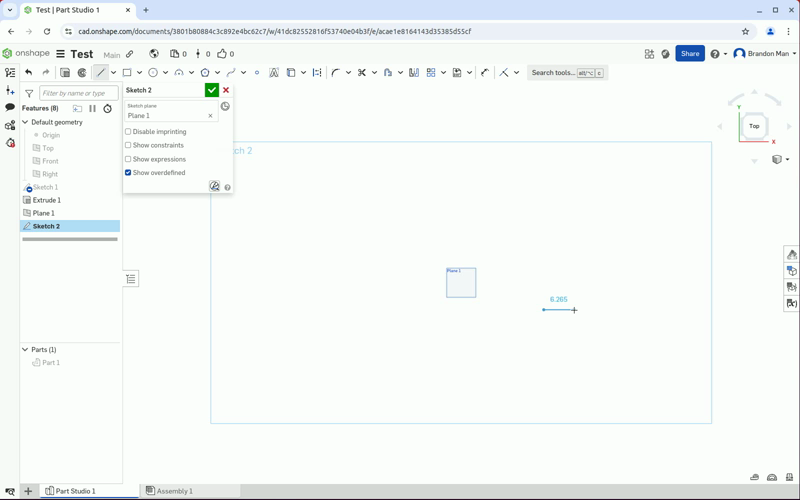
key_down(shift)
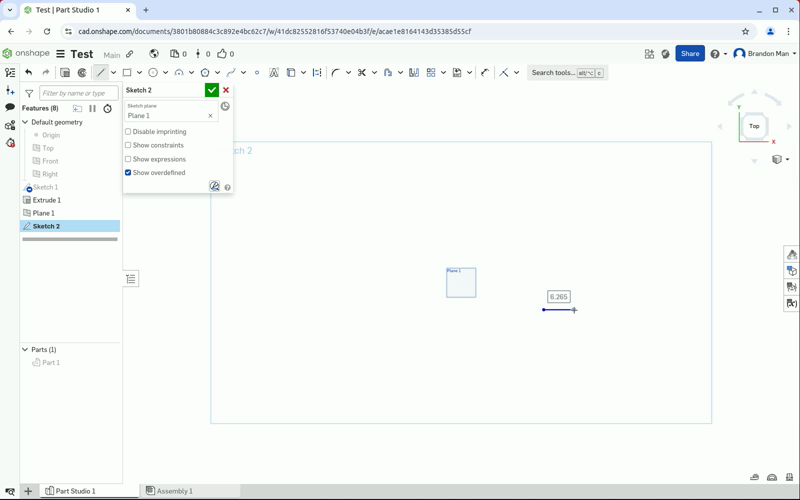
mouse_move(589, 309)
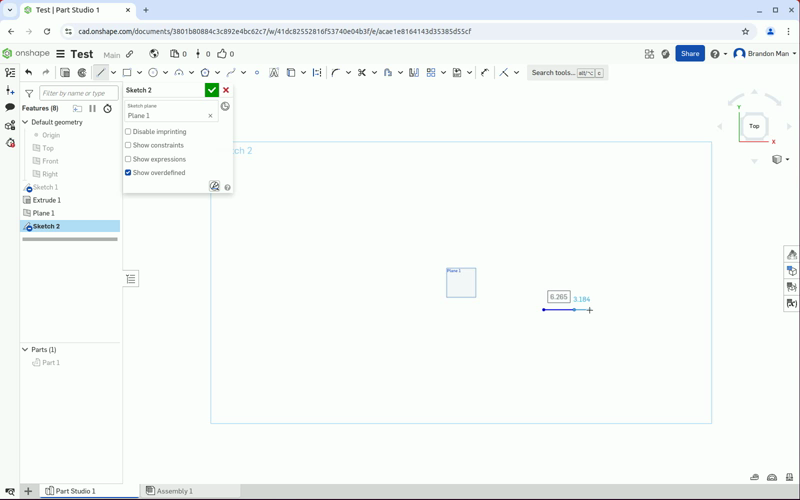
mouse_move(574, 301)
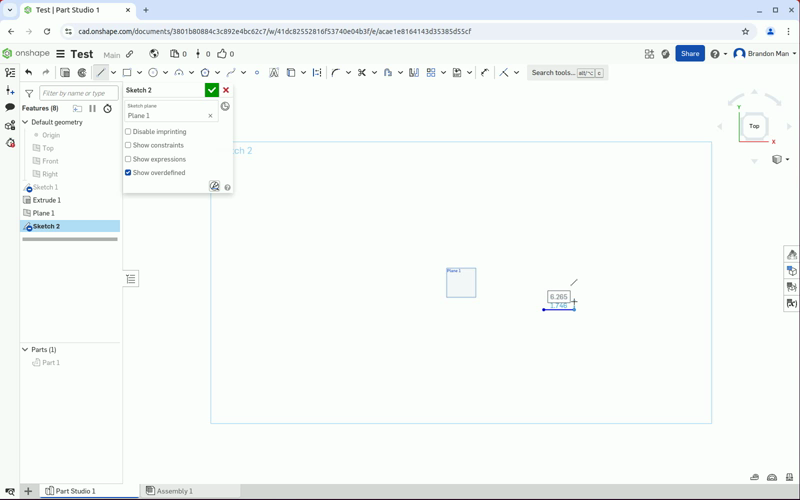
click(574, 301)
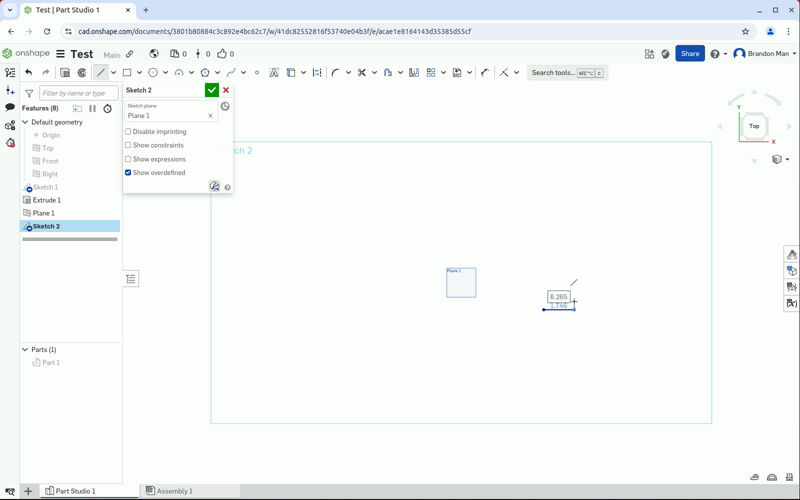
key_up(shift)
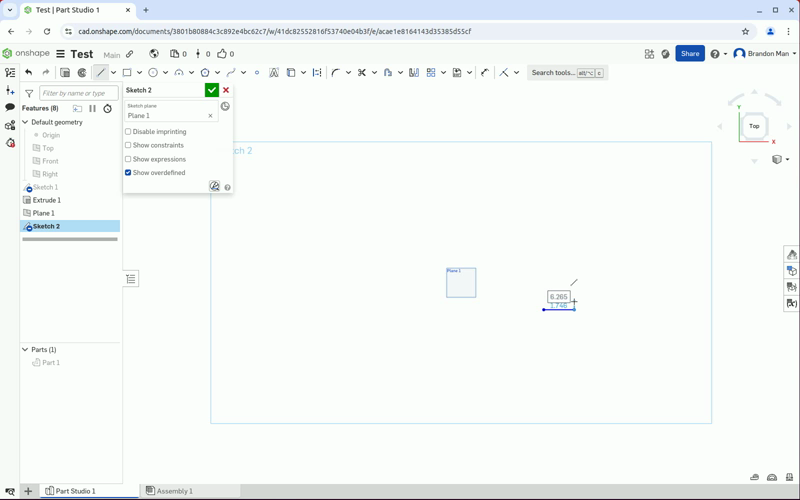
key_down(shift)
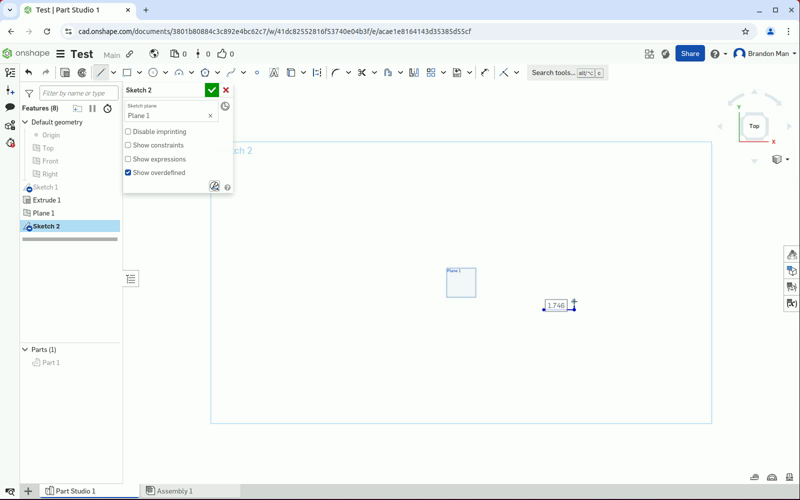
mouse_move(589, 301)
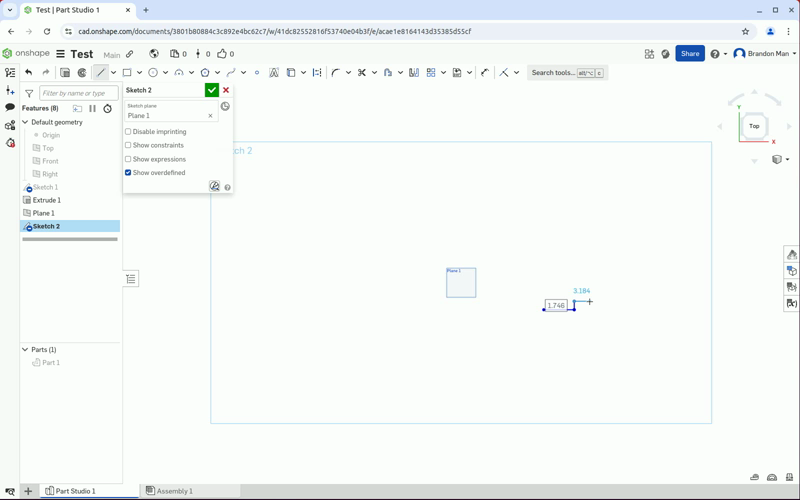
mouse_move(543, 301)
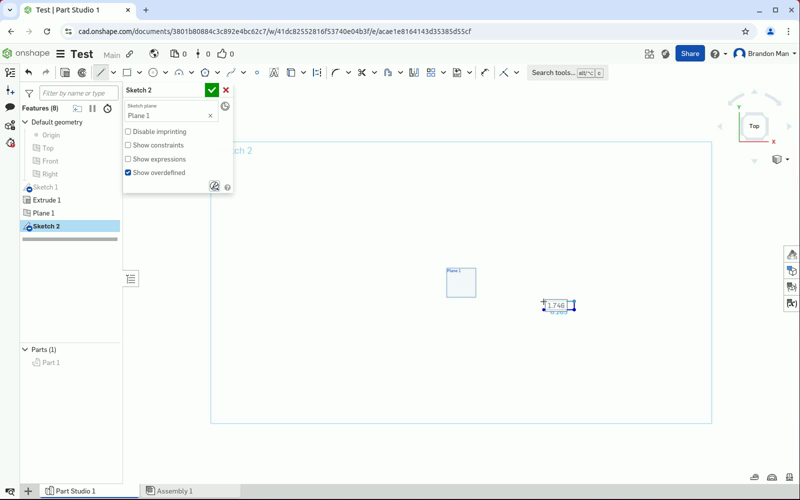
click(543, 301)
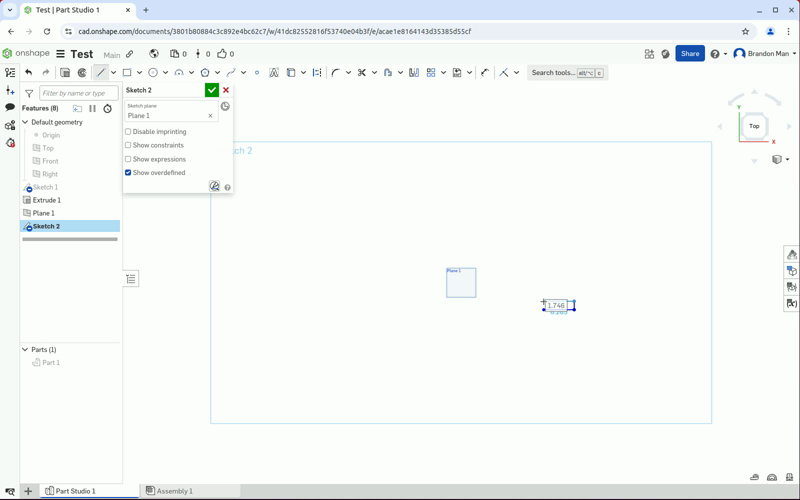
key_up(shift)
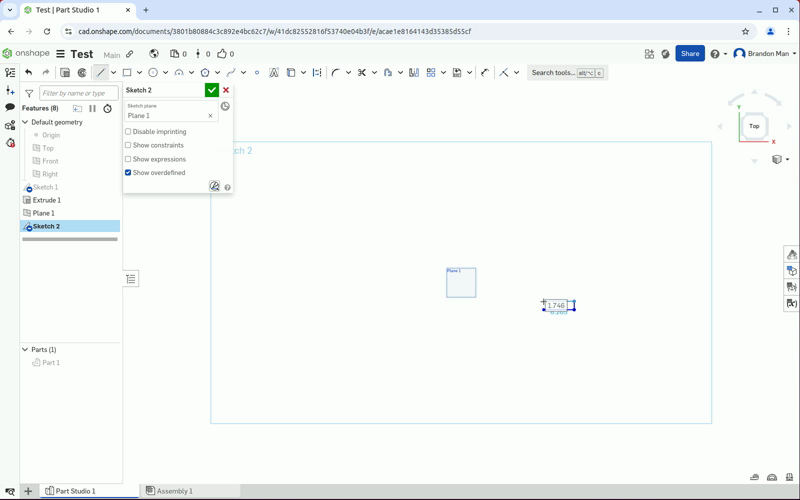
mouse_move(573, 301)
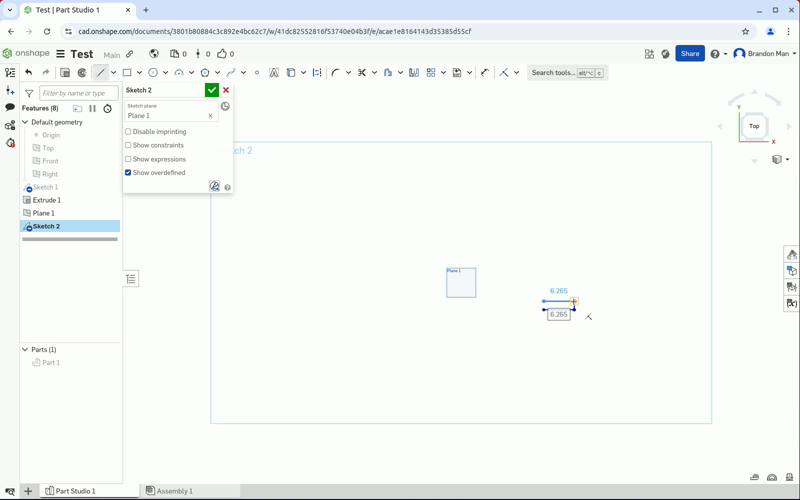
key_down(shift)
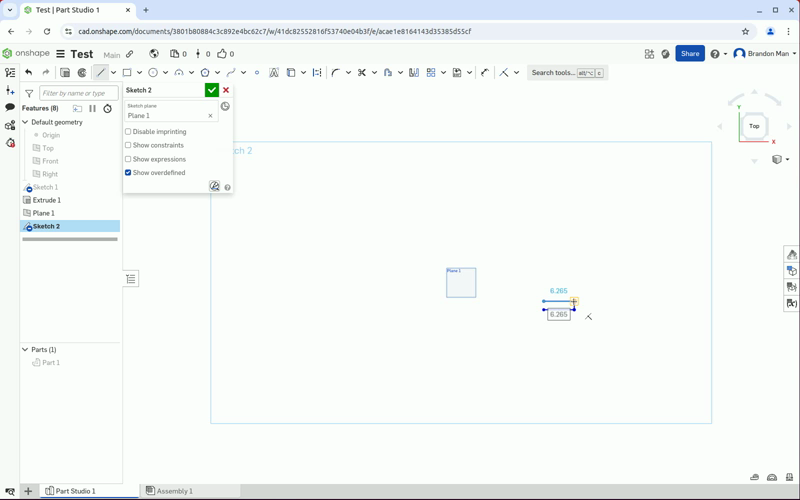
mouse_move(543, 309)
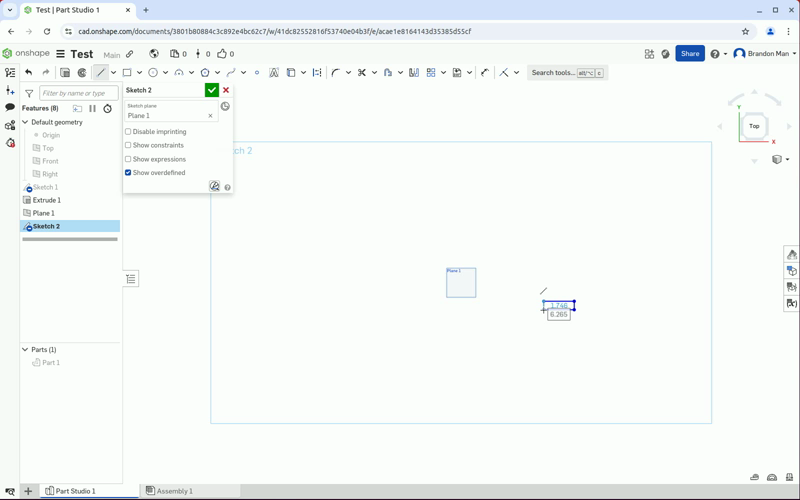
key_up(shift)
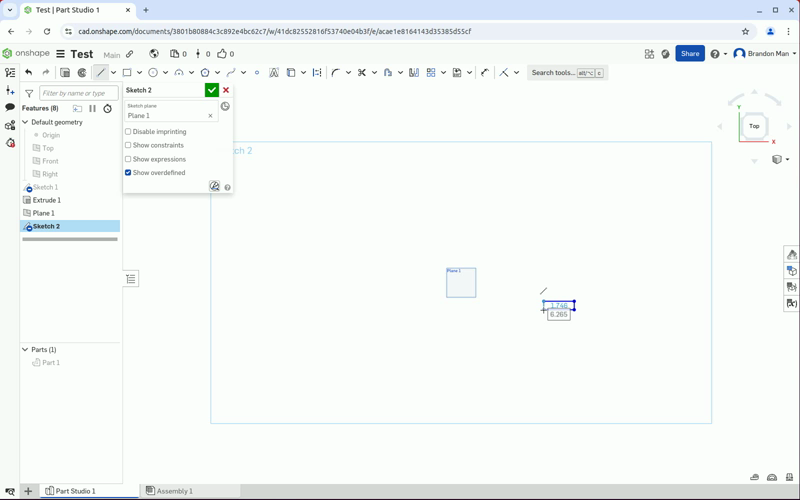
click(543, 309)
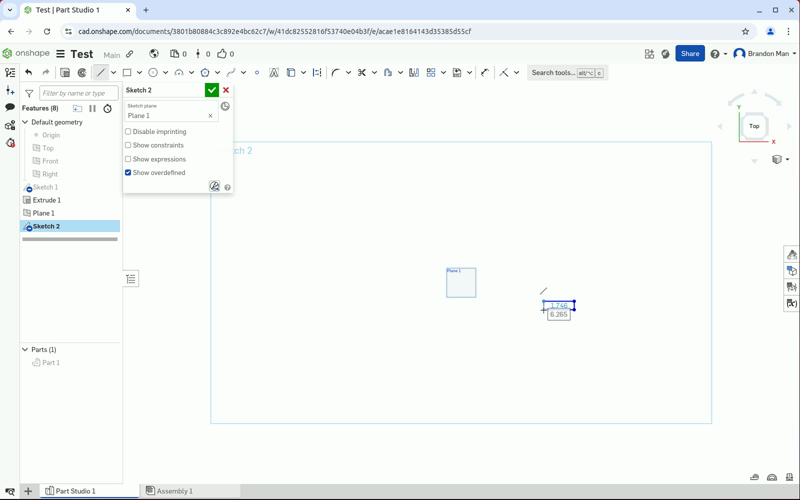
key(esc)
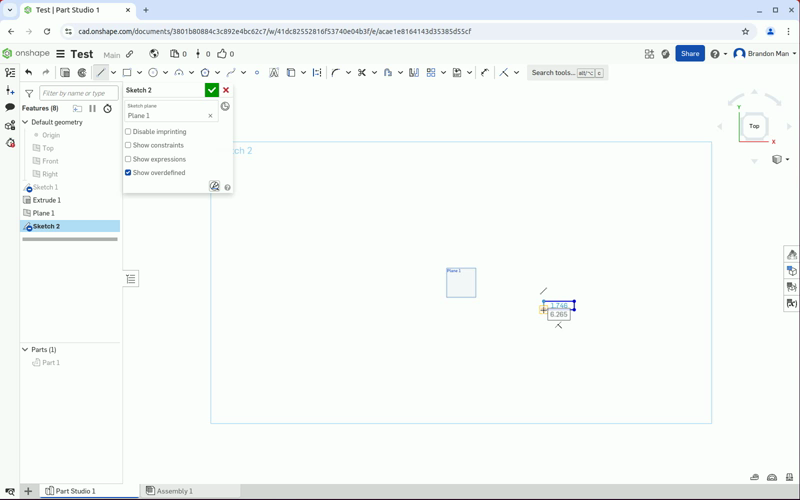
mouse_move(555, 303)
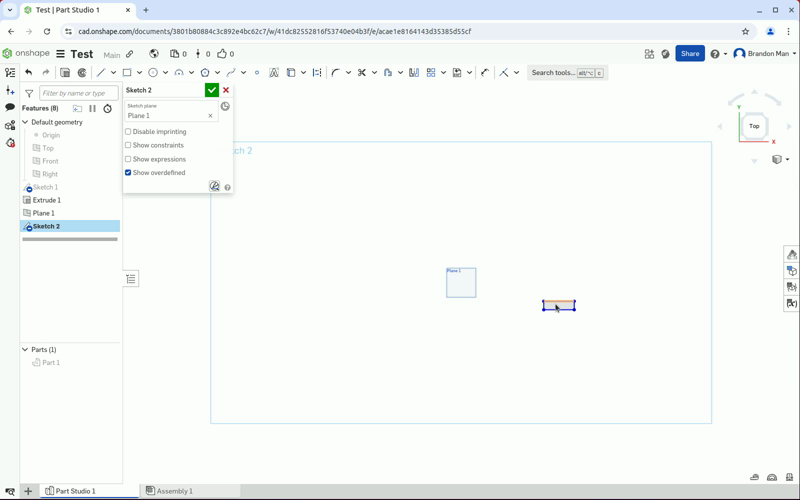
scroll(6)
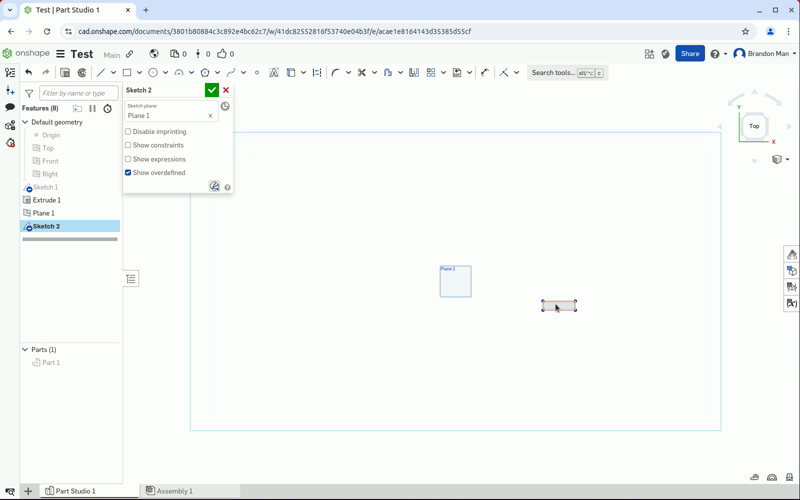
scroll(6)
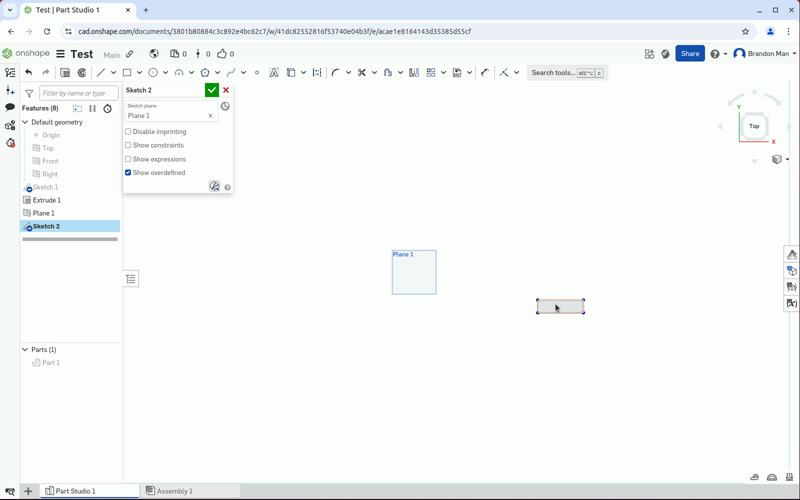
scroll(6)
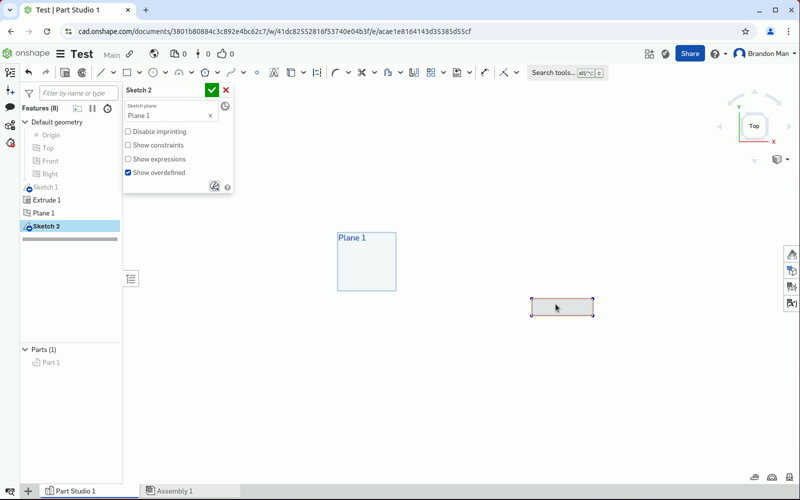
scroll(6)
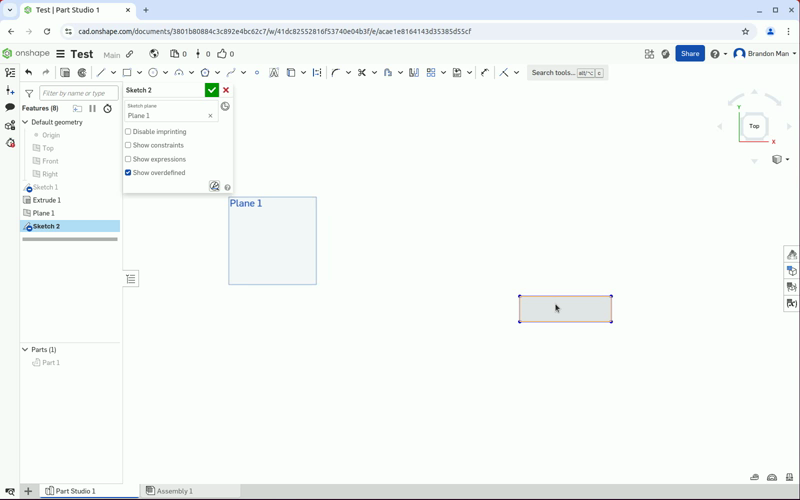
scroll(6)
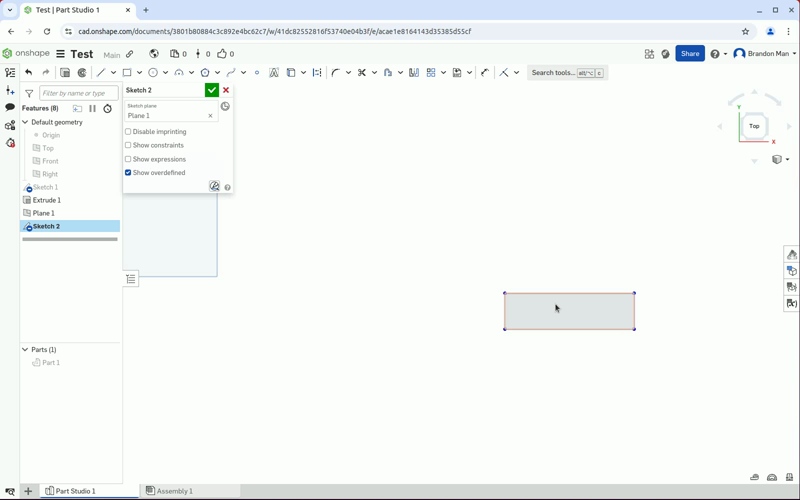
scroll(6)
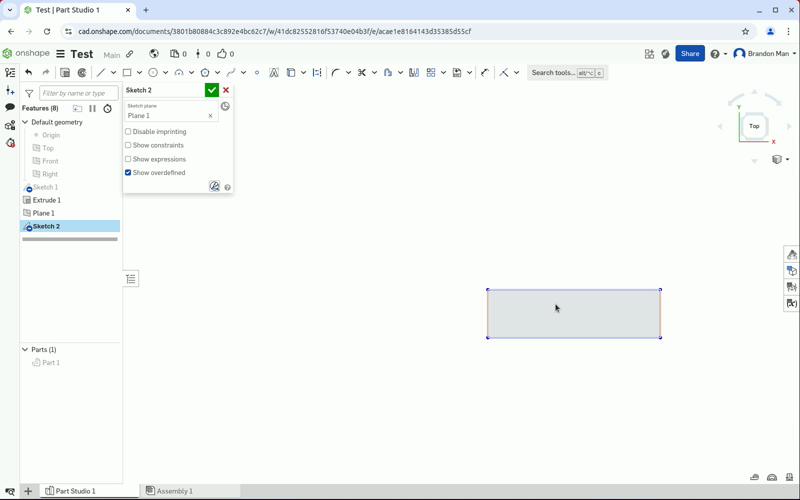
scroll(6)
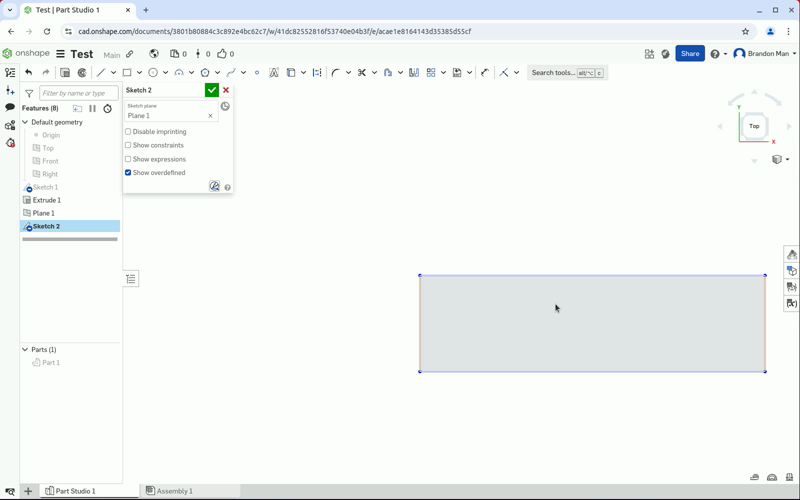
click(555, 303)
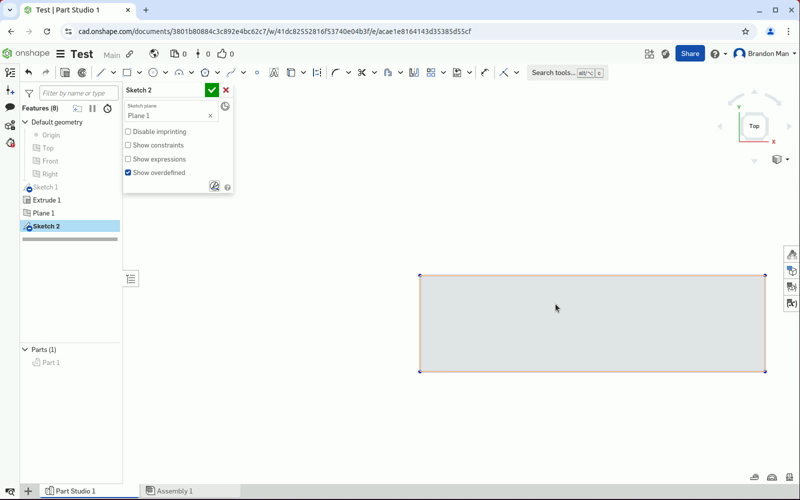
scroll(-6)
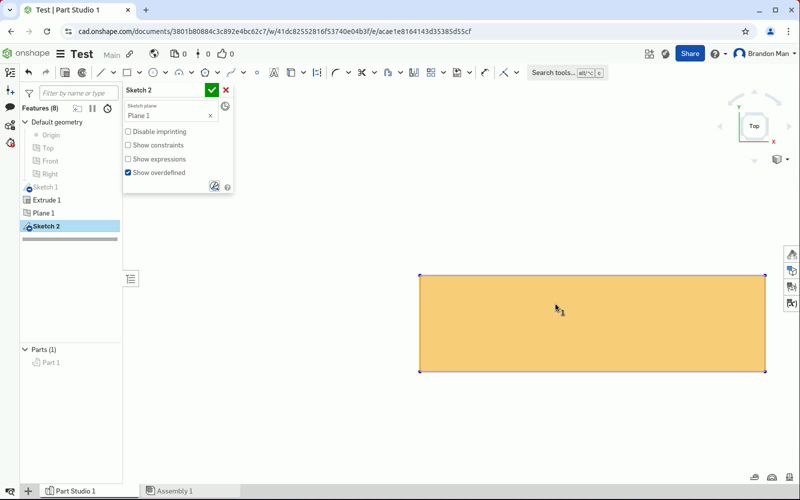
scroll(-6)
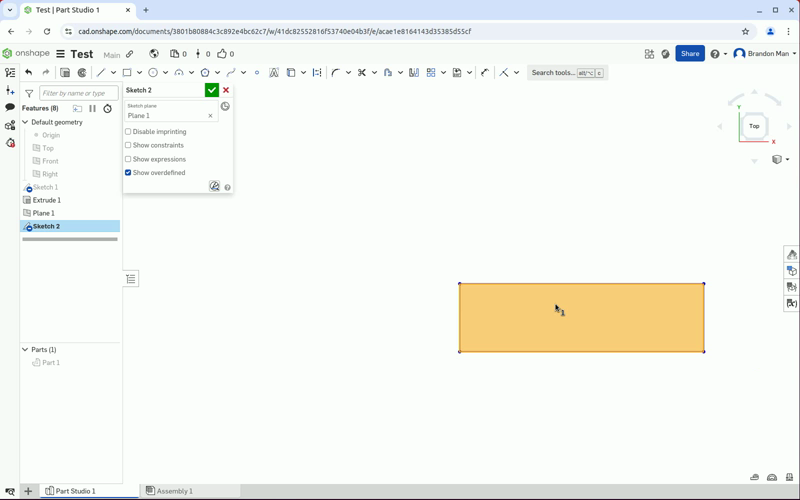
scroll(-6)
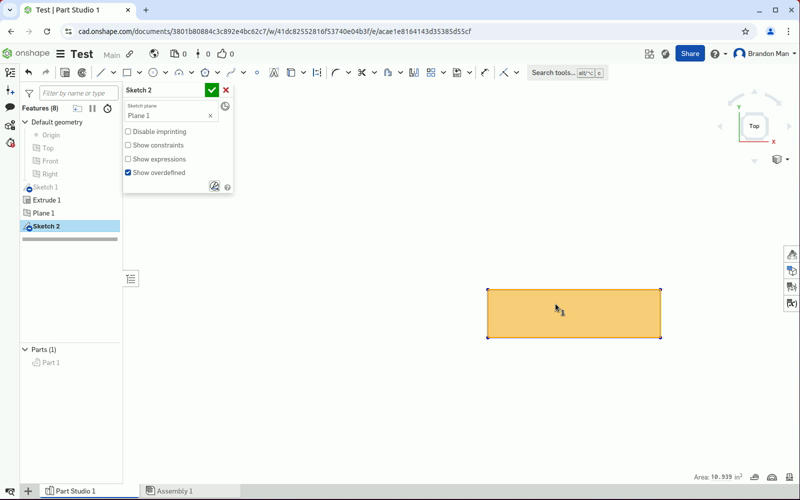
scroll(-6)
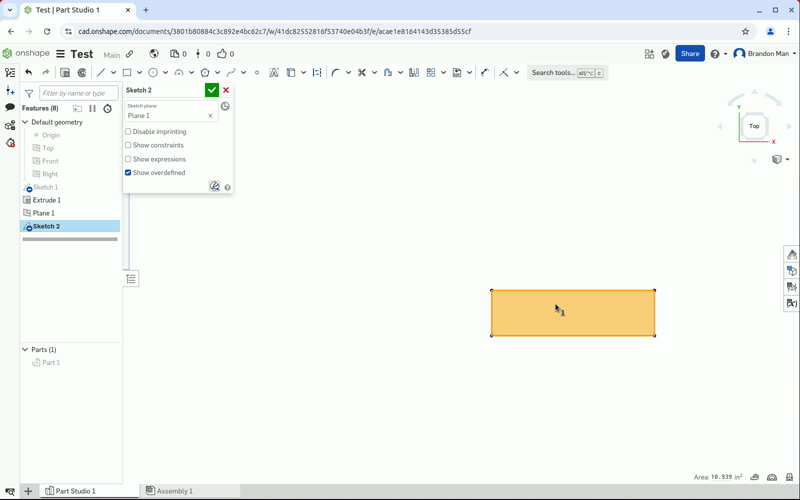
scroll(-6)
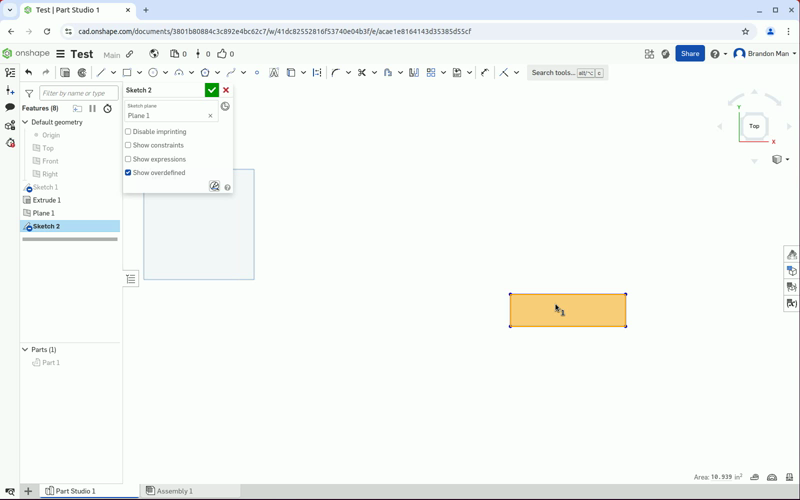
scroll(-6)
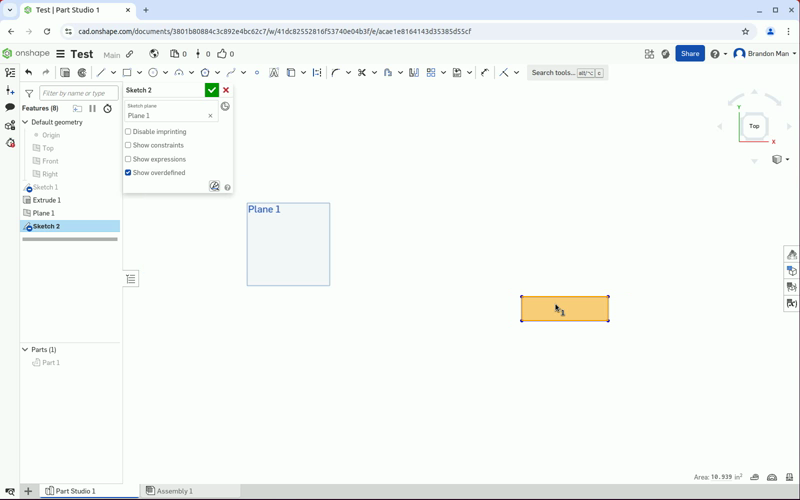
scroll(-6)
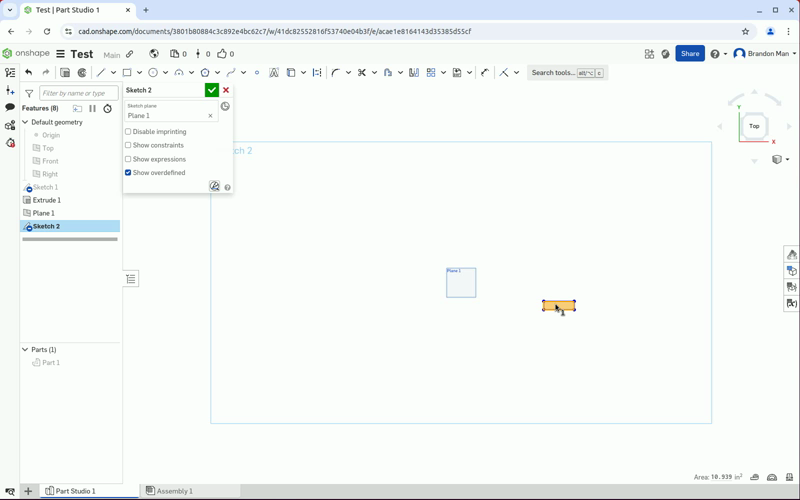
mouse_move(73, 352)
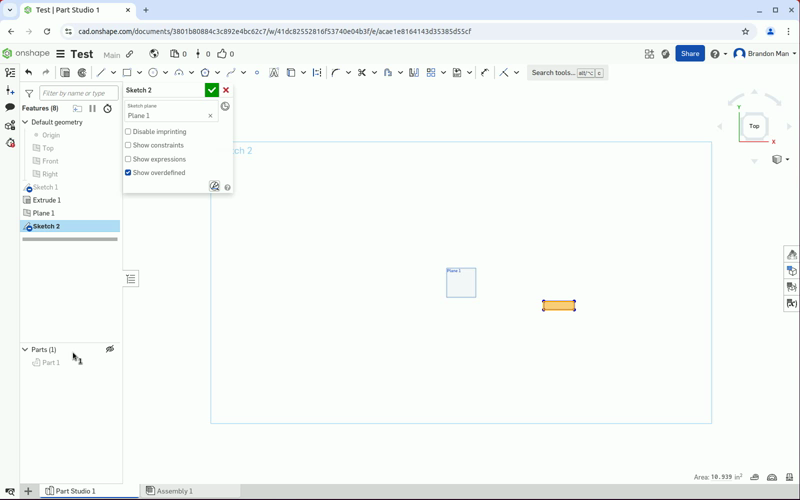
key(shift+y)
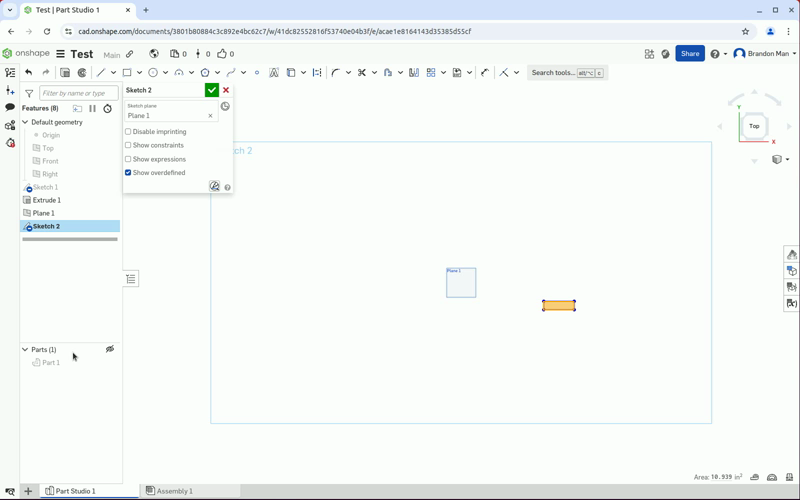
key(shift+e)
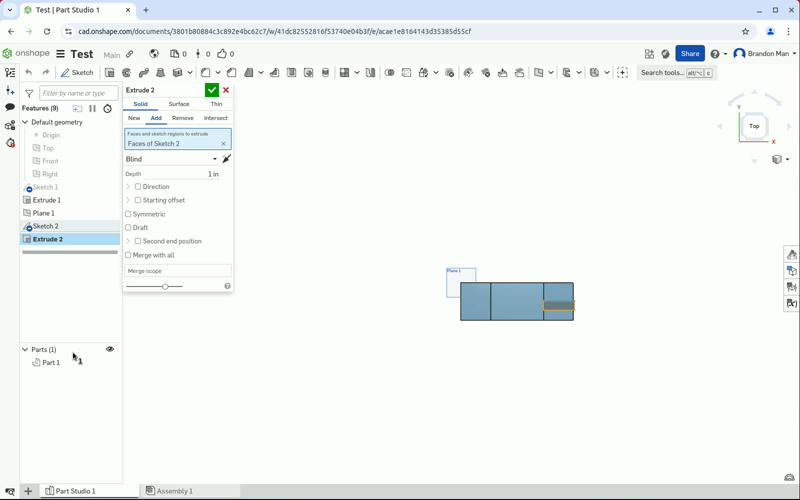
mouse_move(143, 106)
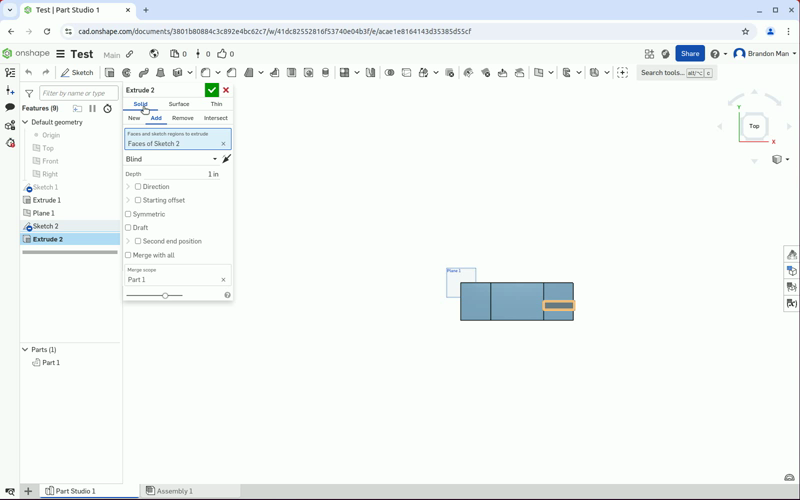
click(143, 106)
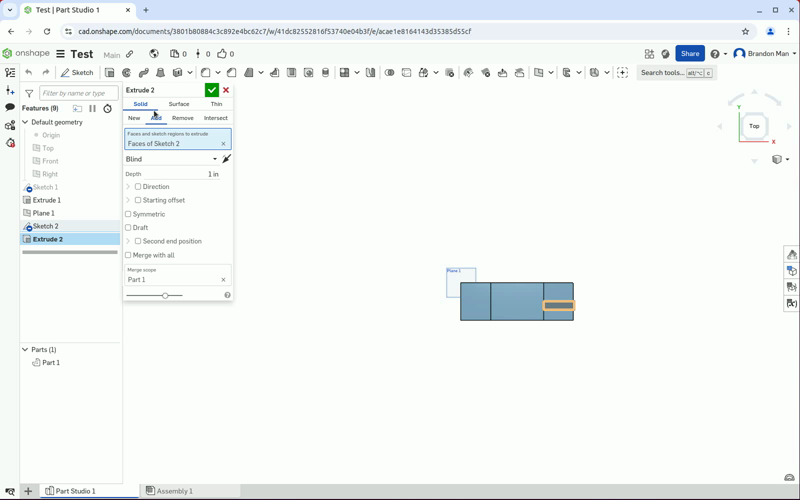
mouse_move(186, 120)
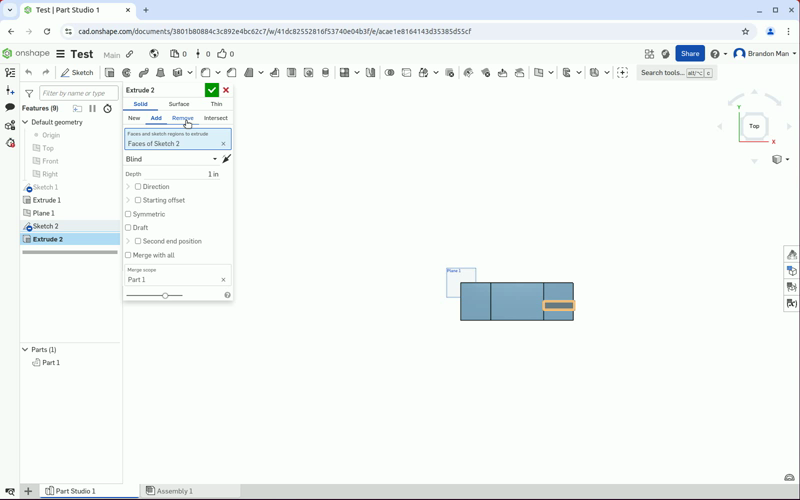
click(186, 120)
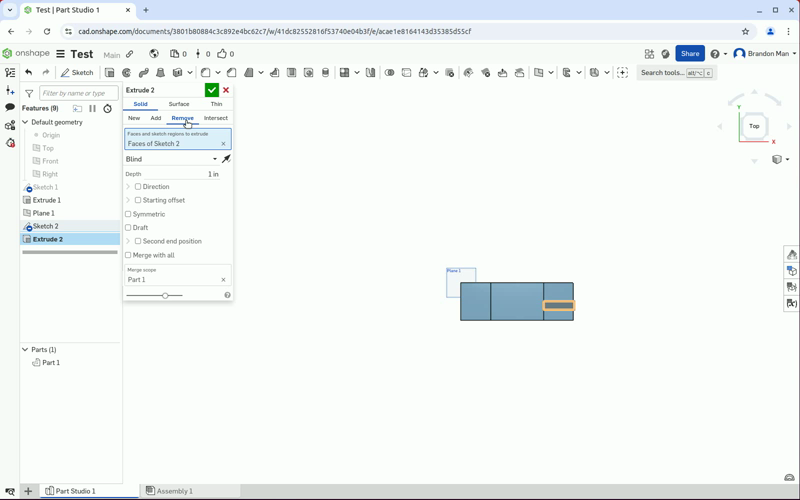
key(tab, 4)
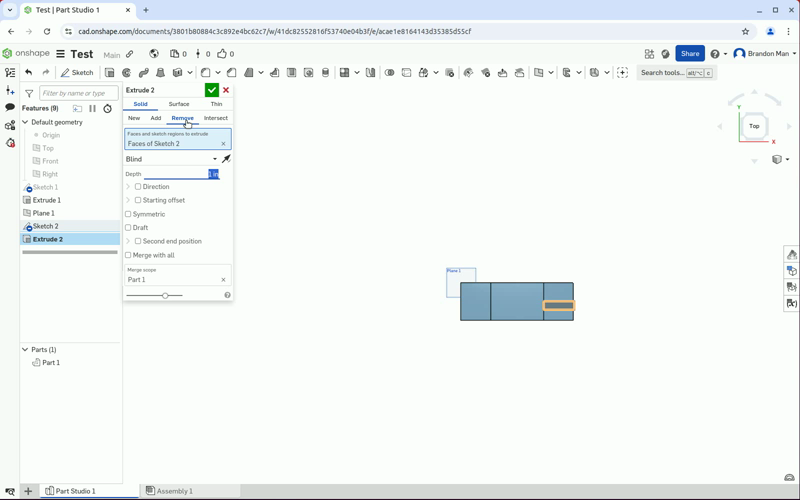
text(4.092)
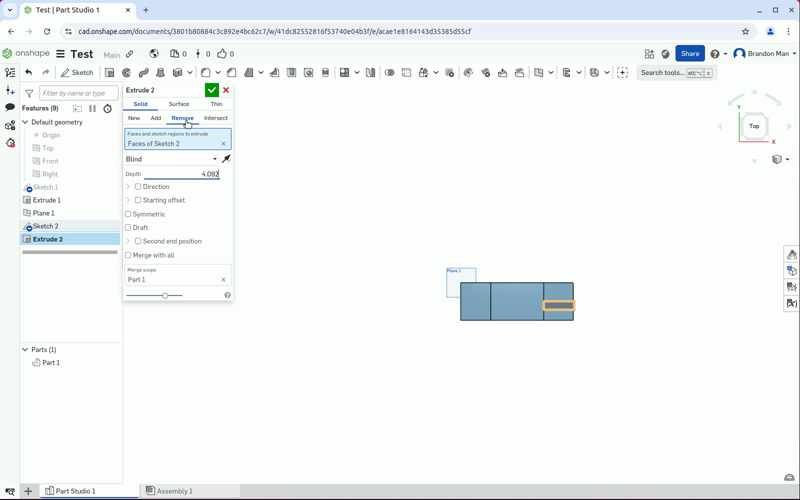
key(tab, 6)
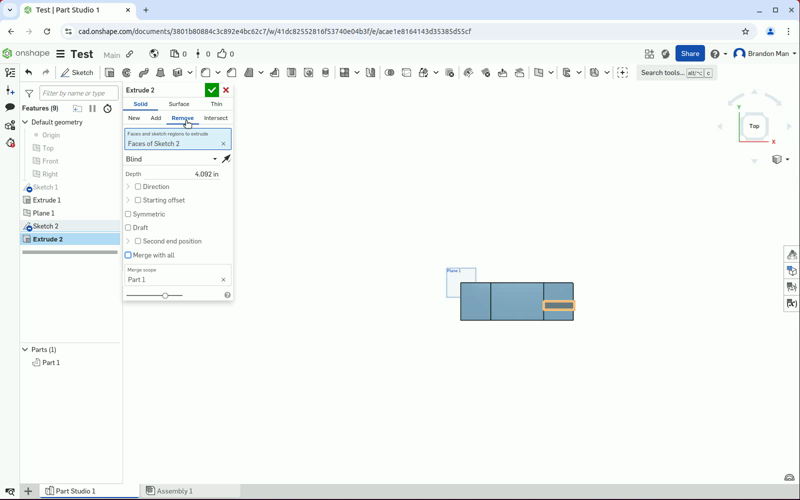
key(space)
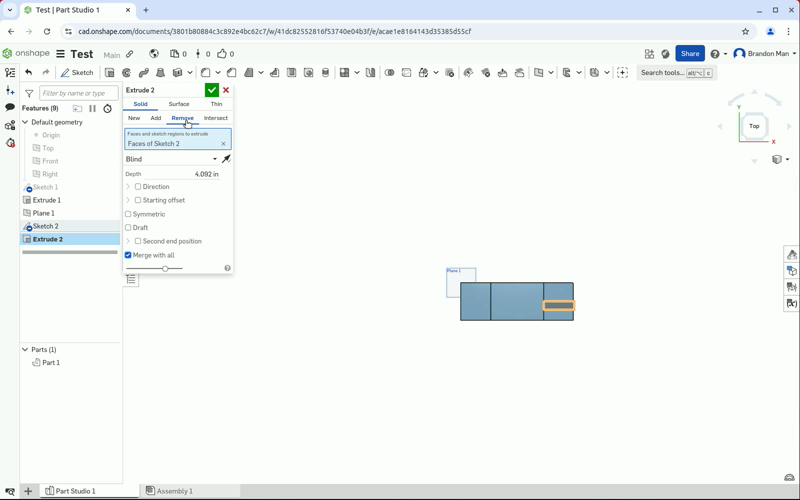
key(enter)
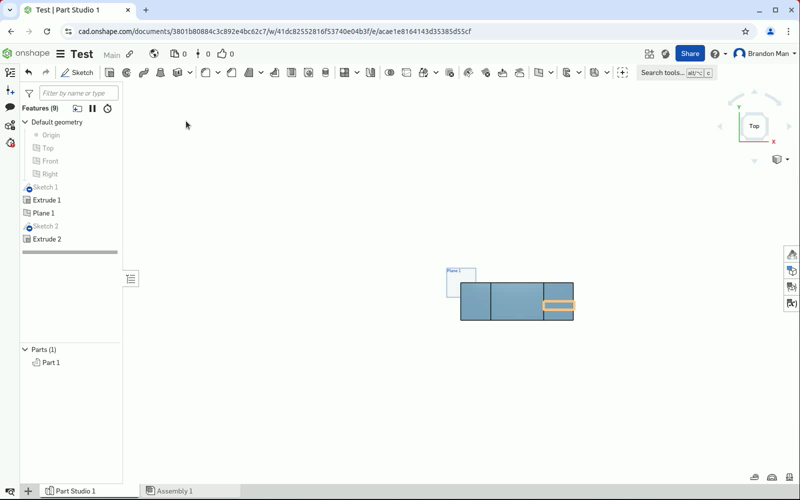
key(shift+h)
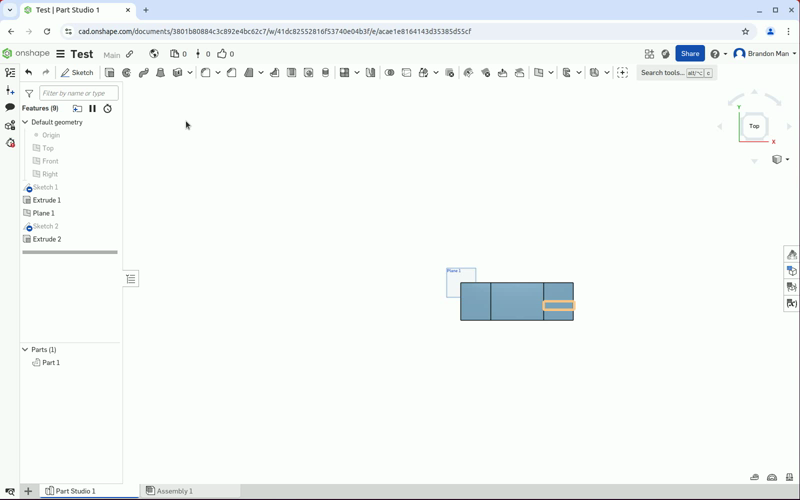
key(shift+h)
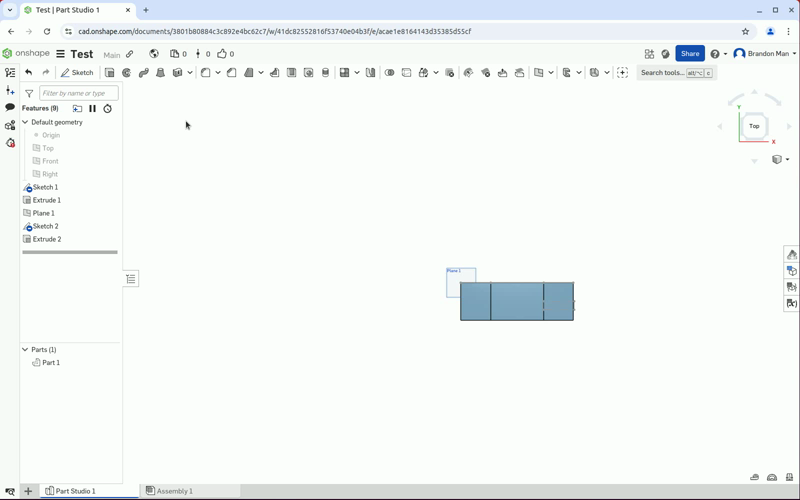
key(shift+7)
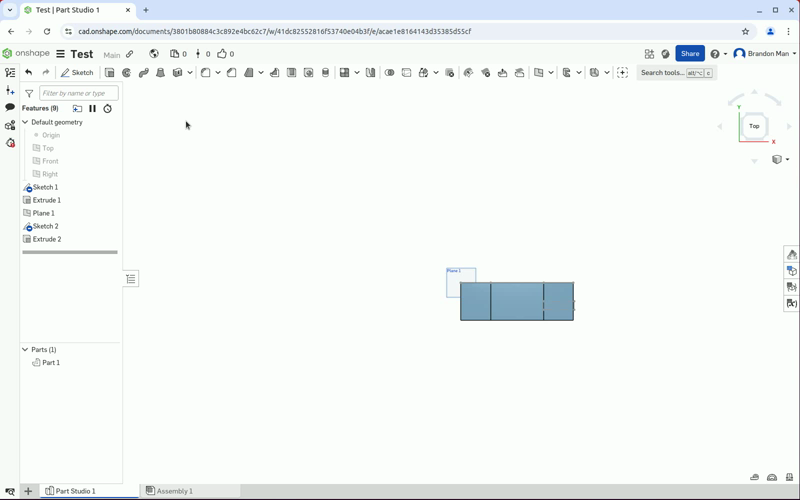
key(up, 3)
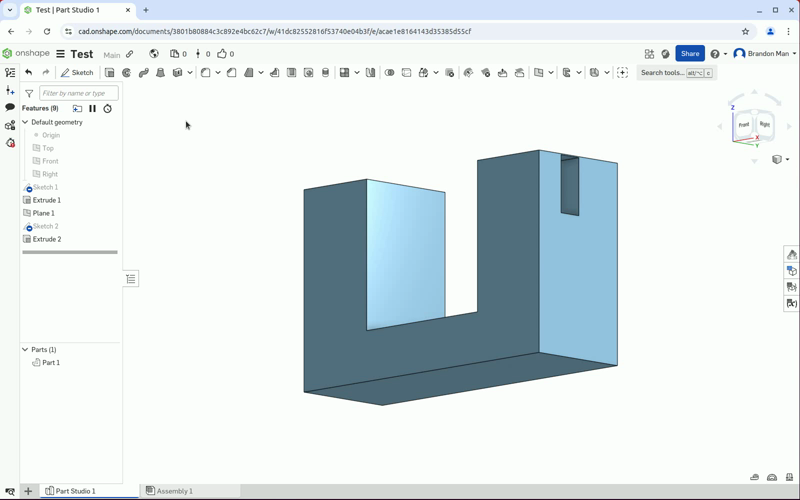
key(left, 3)
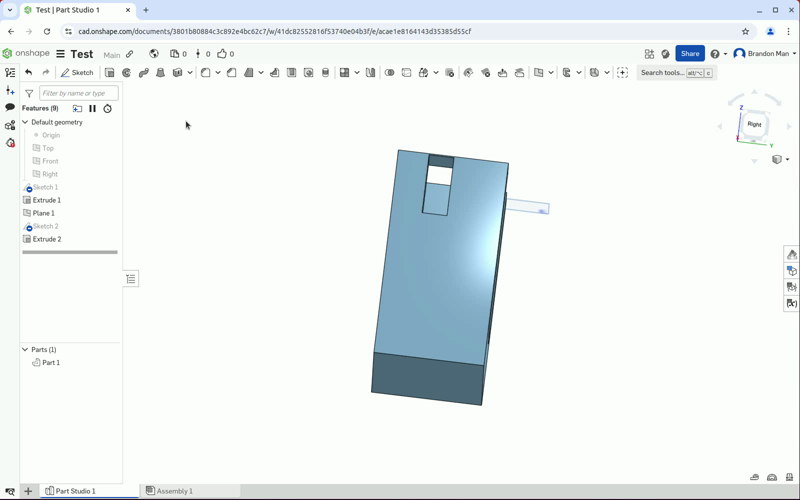
key(right, 3)
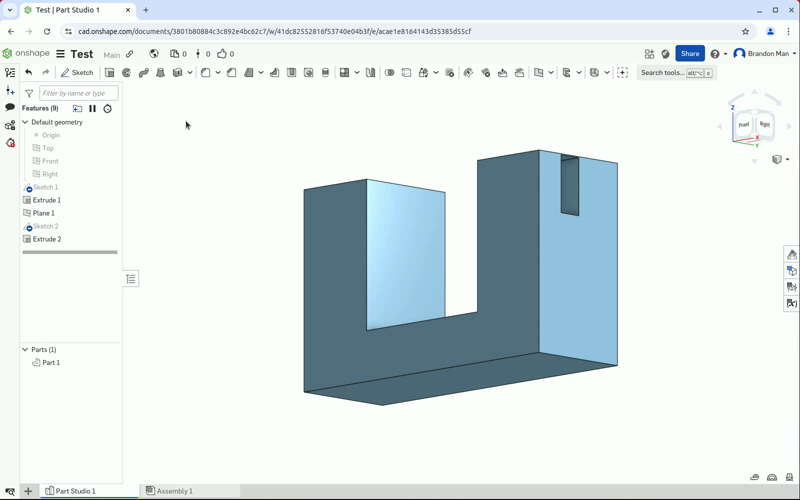
key(down, 3)
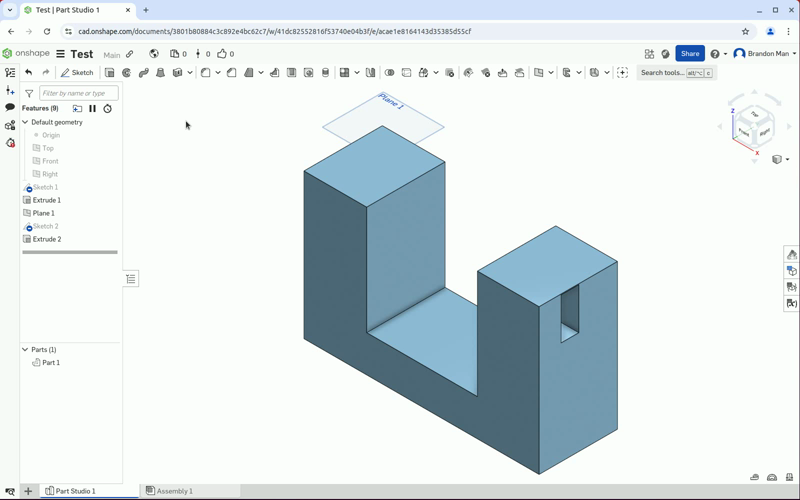
mouse_move(73, 189)
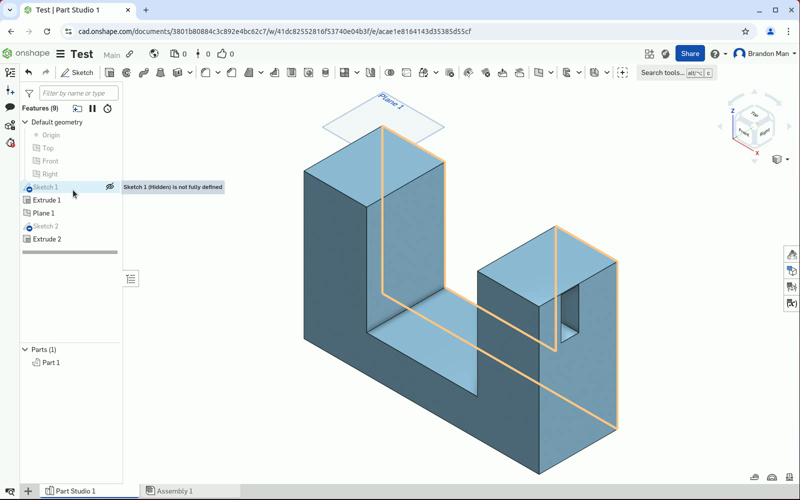
click(73, 189)